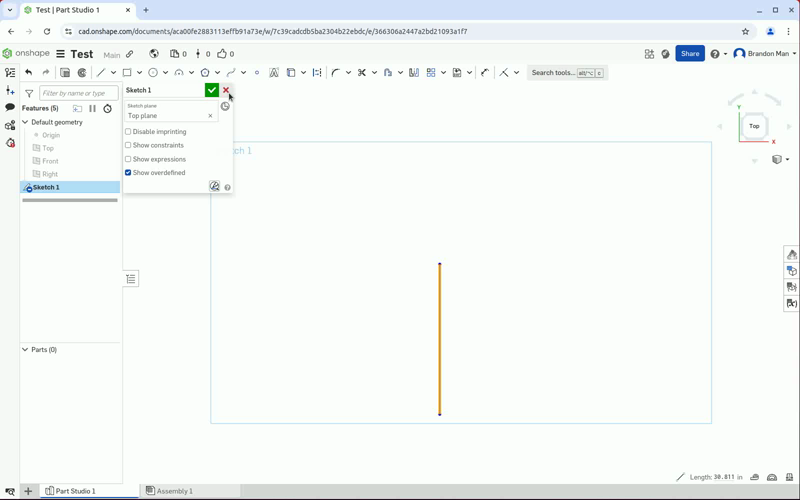
key(shift+h)
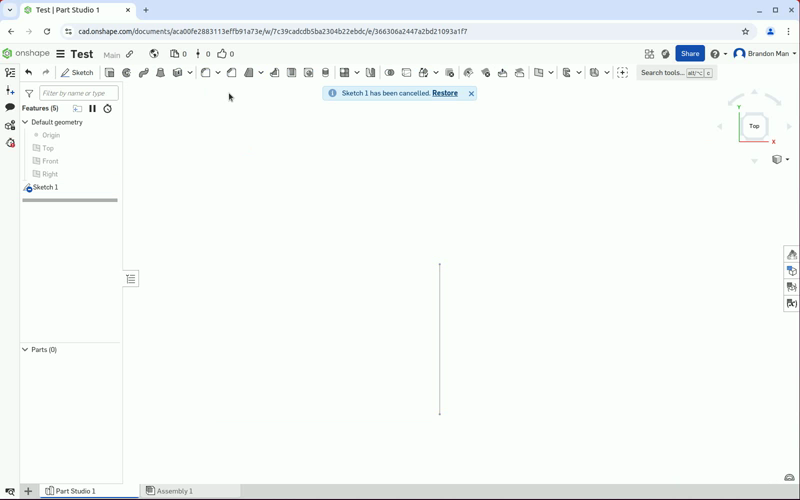
key(shift+s)
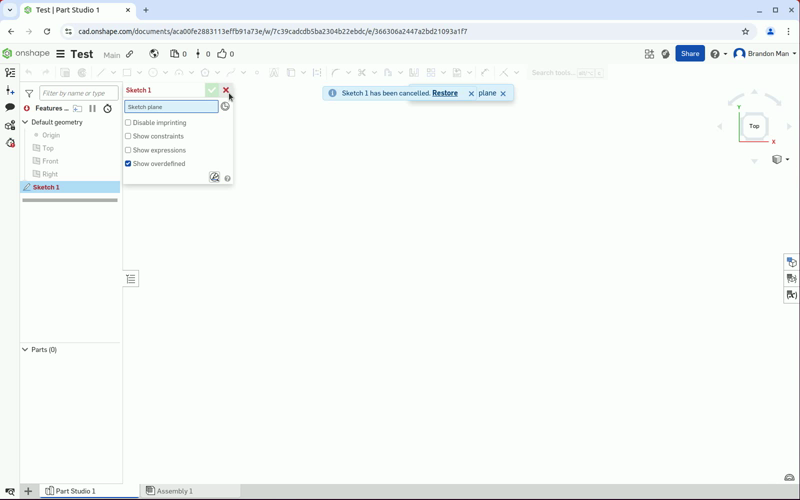
mouse_move(73, 150)
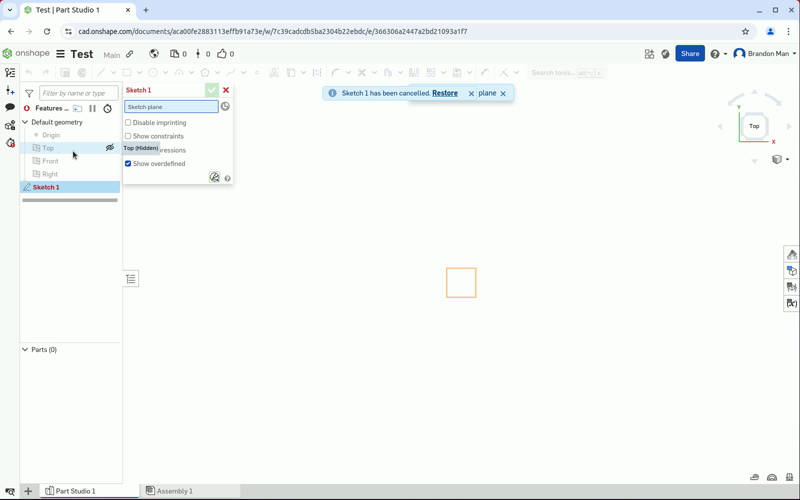
click(73, 150)
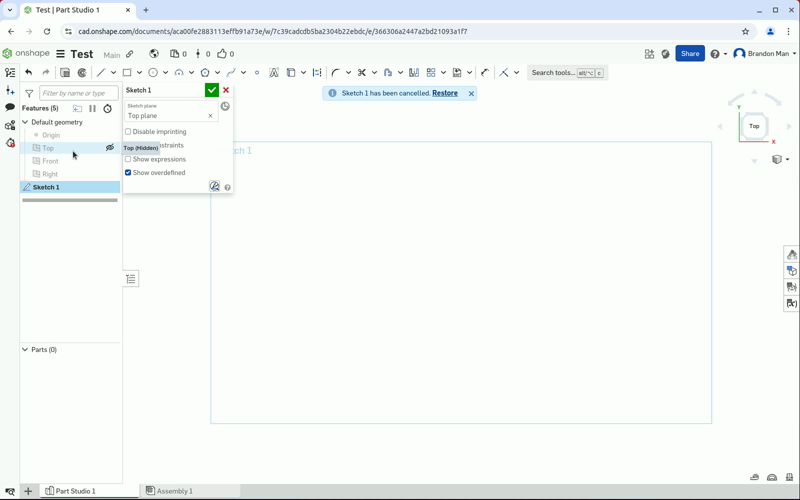
mouse_move(73, 352)
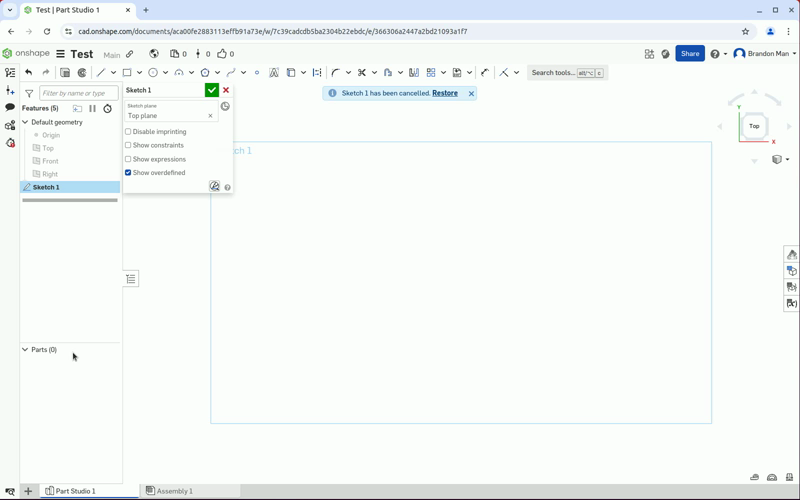
key(y)
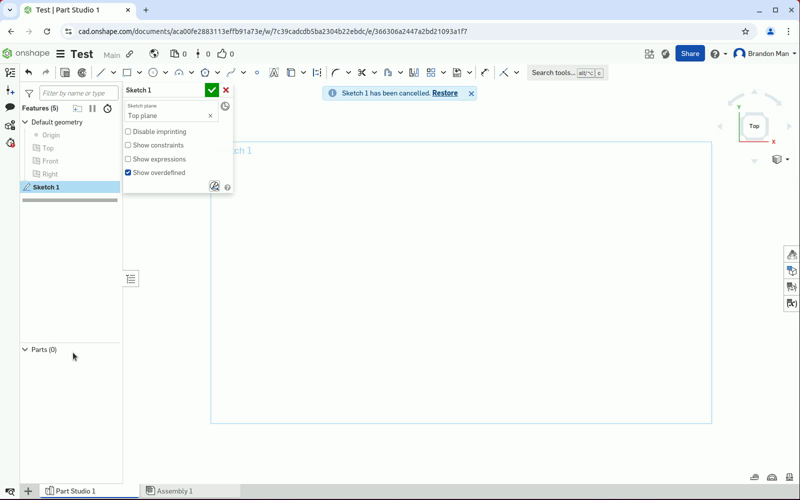
key(l)
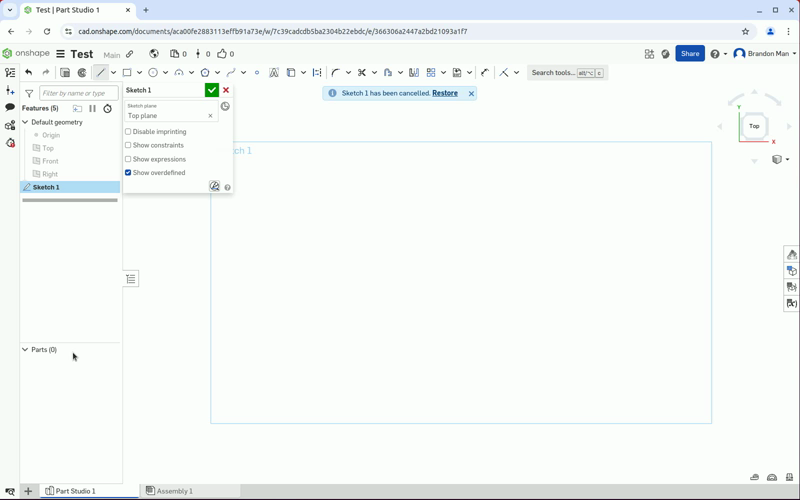
key_down(shift)
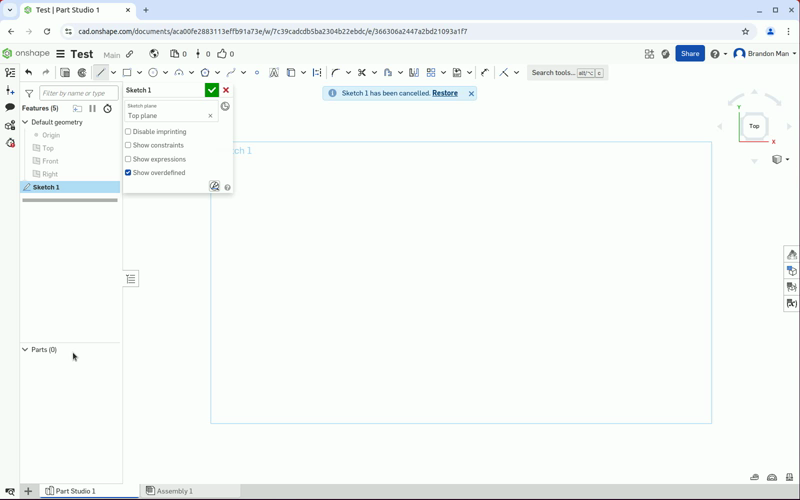
mouse_move(416, 327)
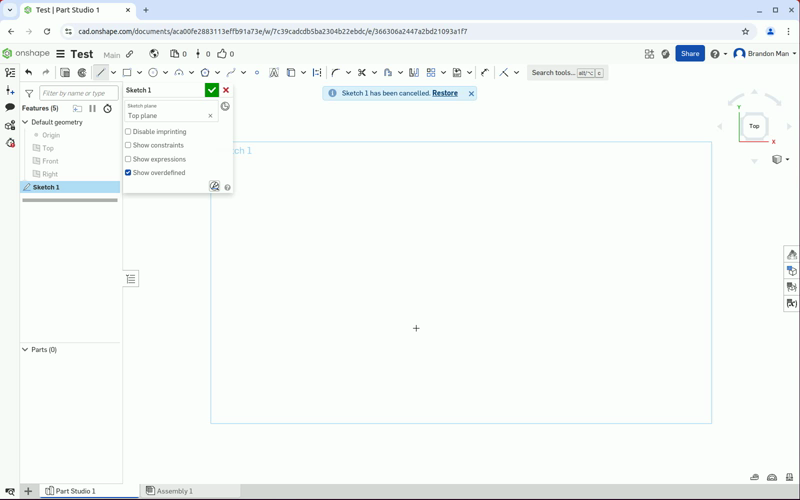
click(416, 327)
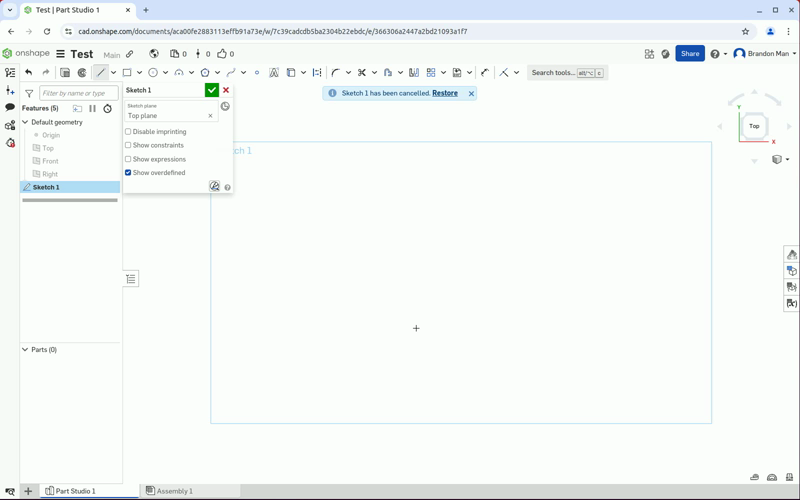
key_up(shift)
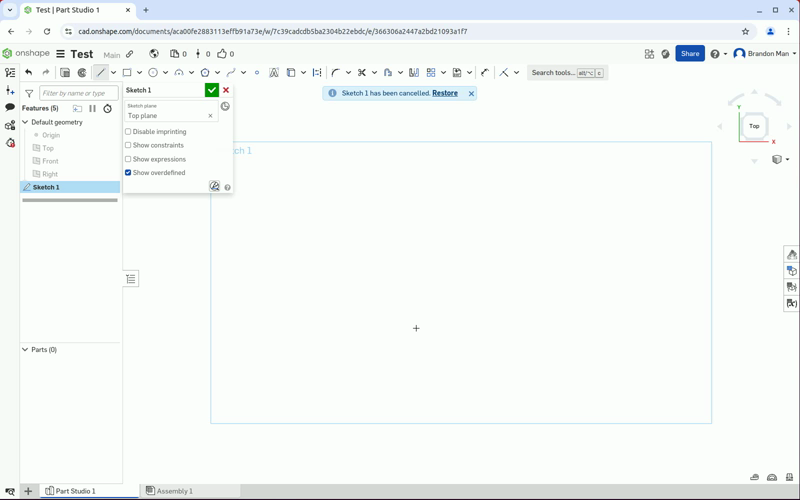
key_down(shift)
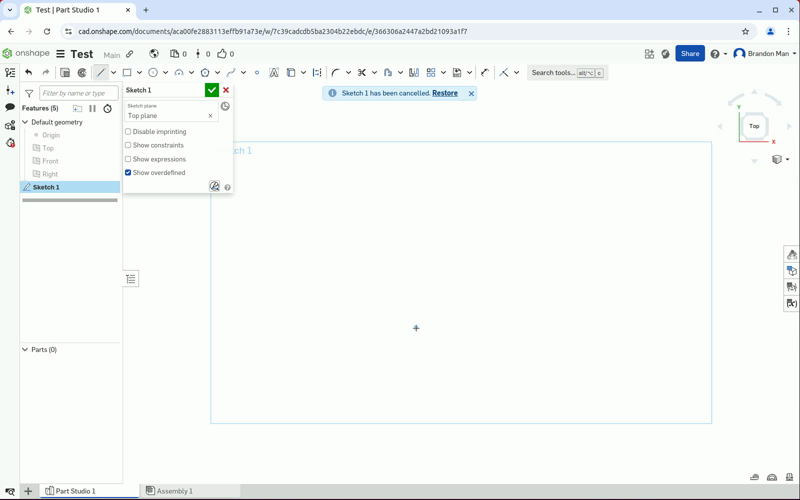
mouse_move(505, 327)
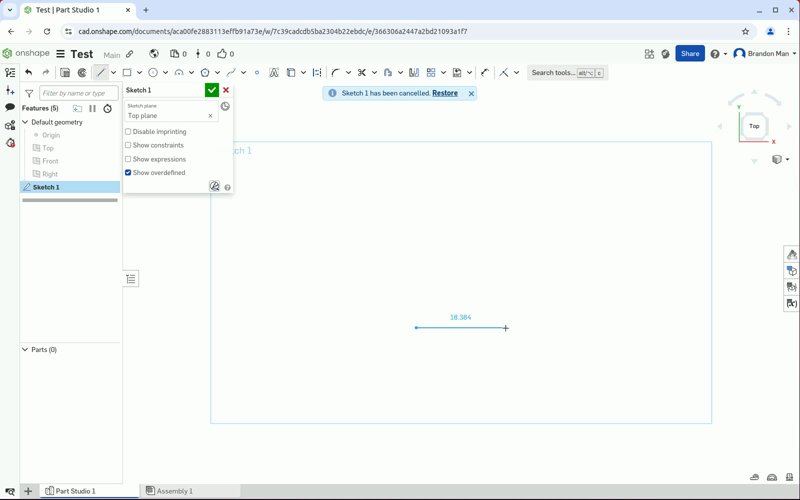
click(505, 327)
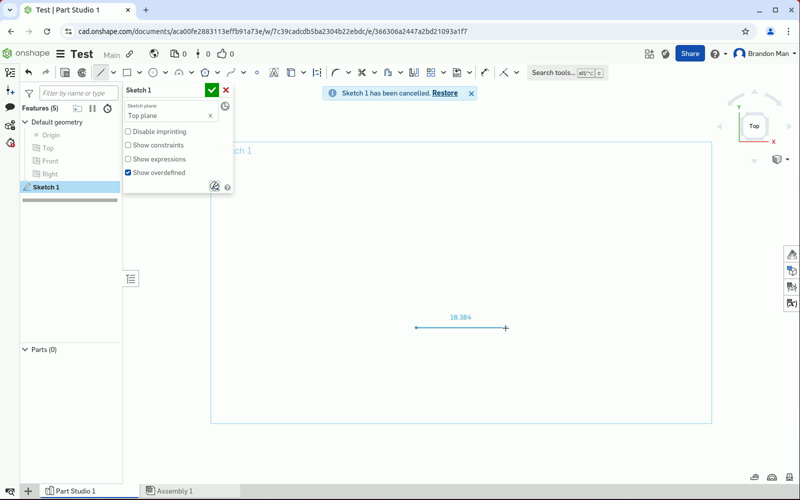
key_up(shift)
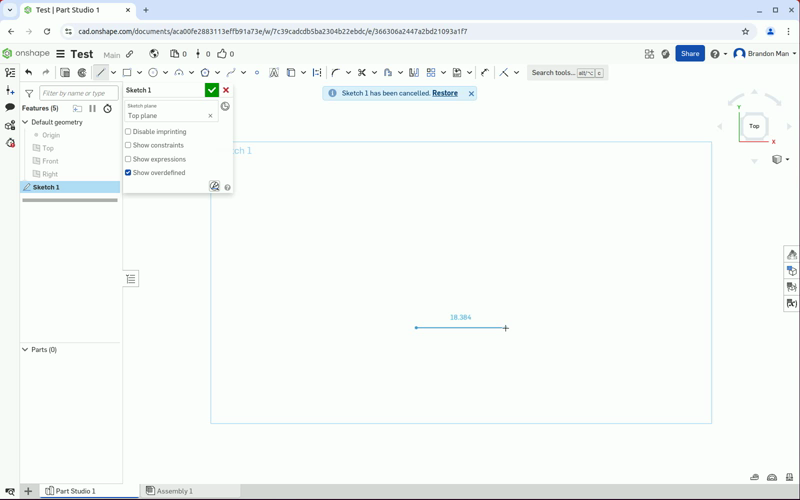
key_down(shift)
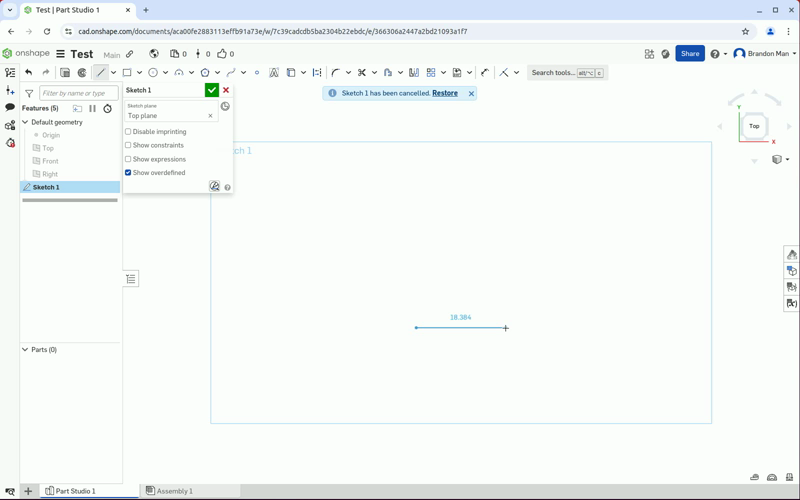
mouse_move(505, 238)
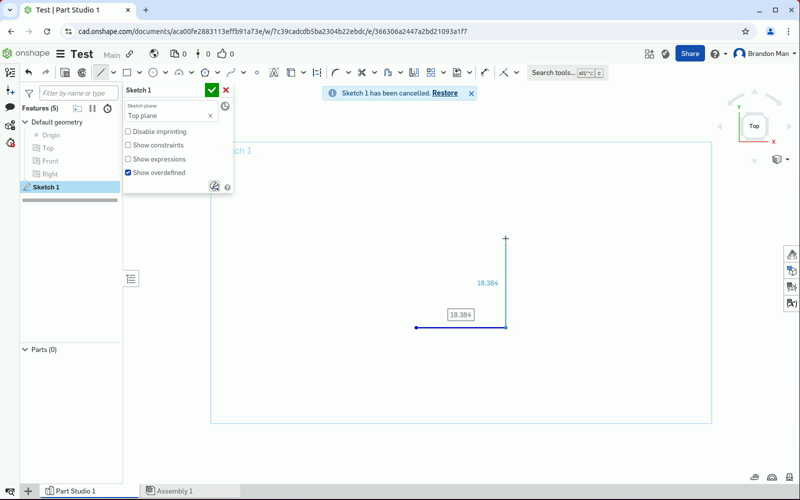
click(505, 238)
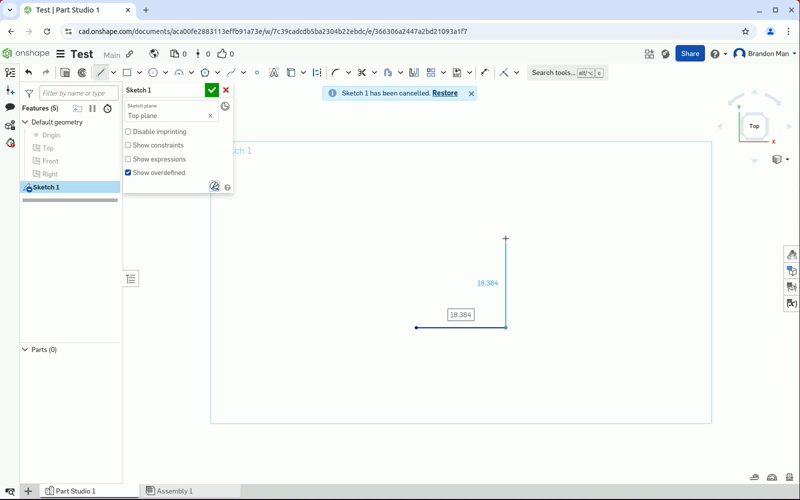
key_up(shift)
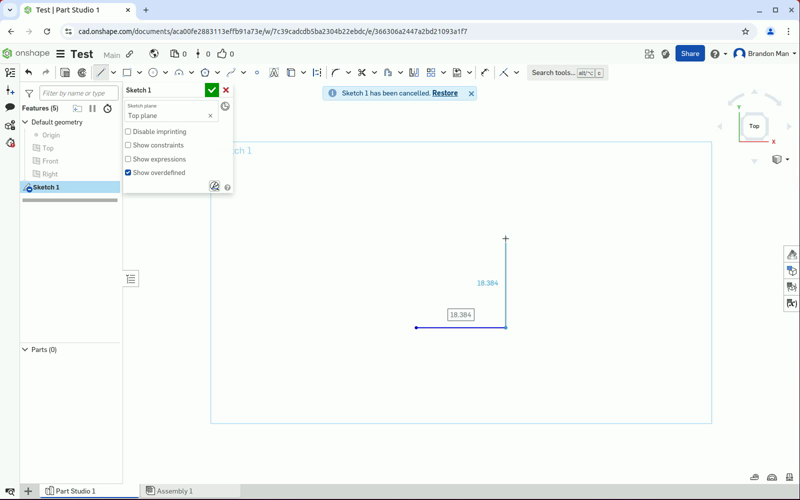
key_down(shift)
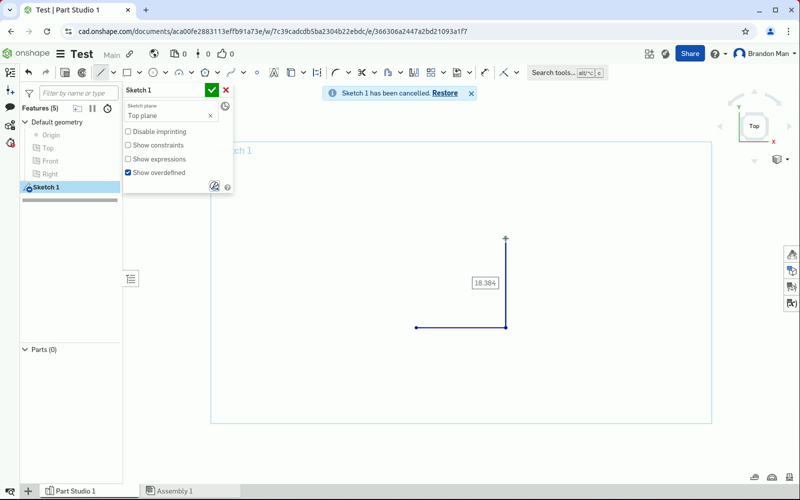
mouse_move(416, 238)
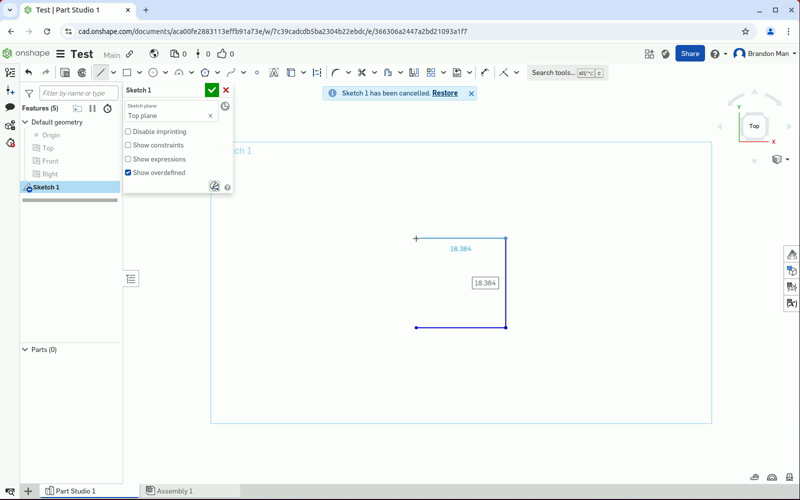
click(416, 238)
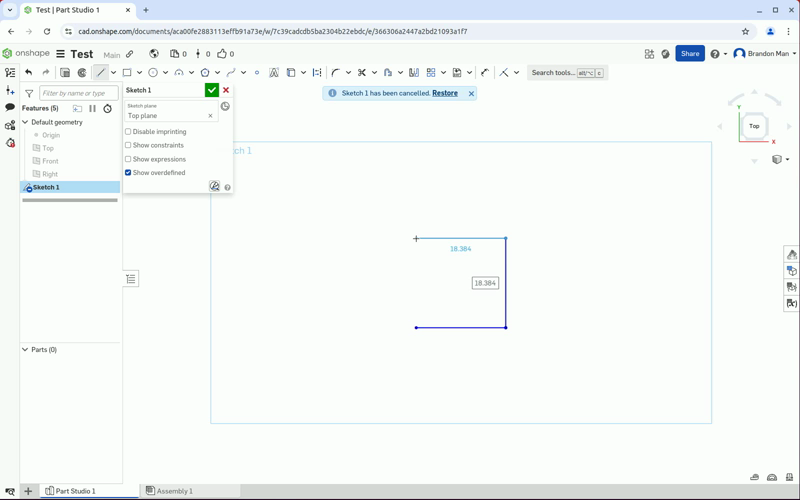
key_up(shift)
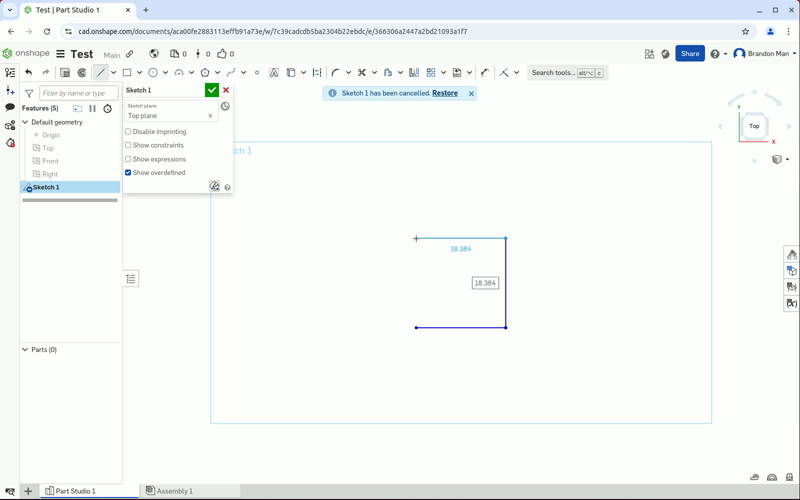
key_down(shift)
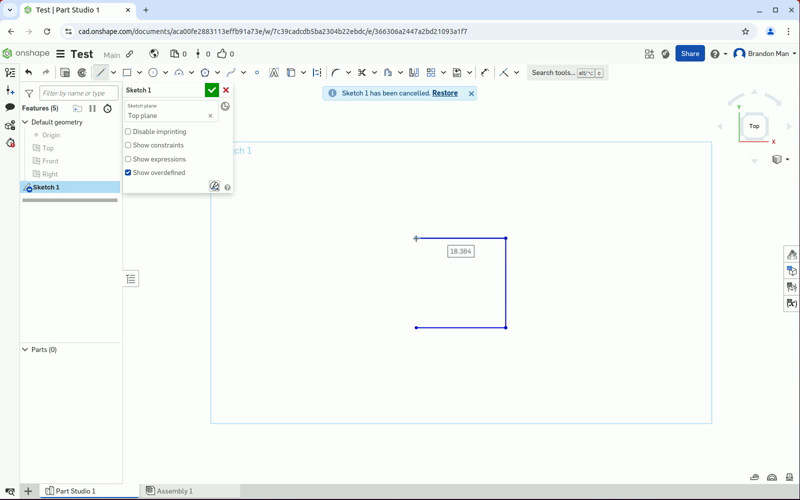
mouse_move(416, 327)
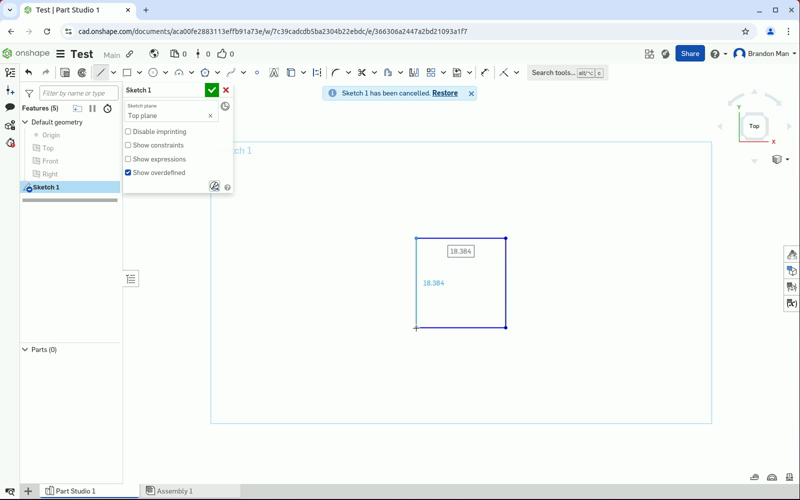
key_up(shift)
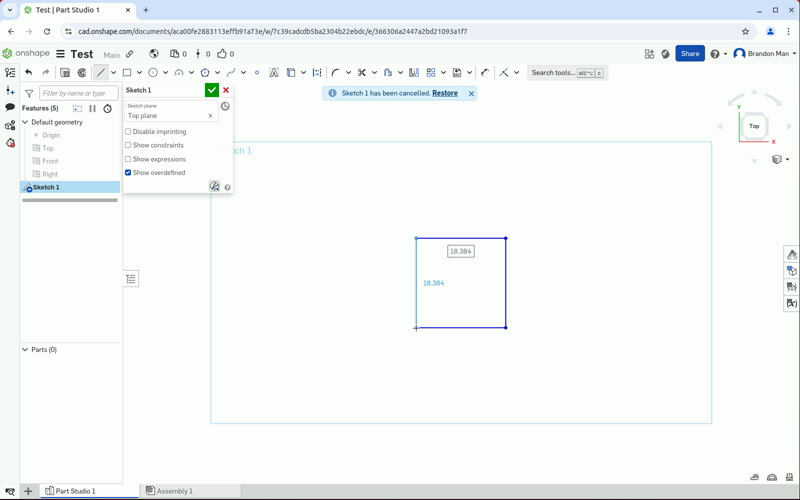
click(416, 327)
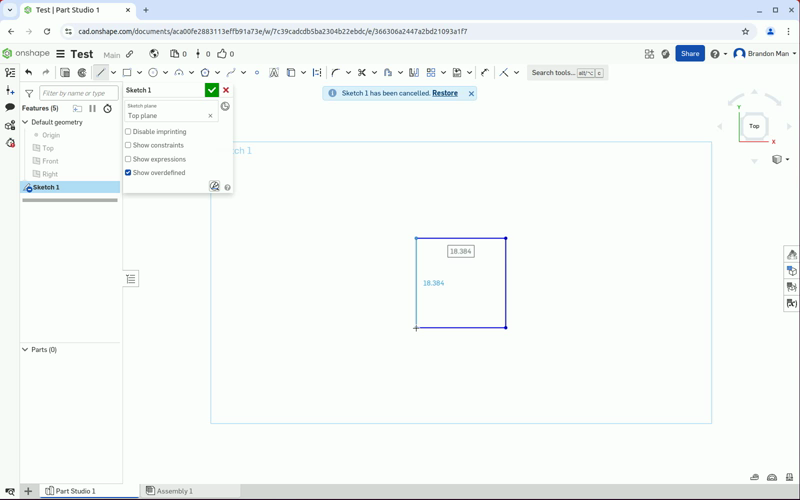
key(esc)
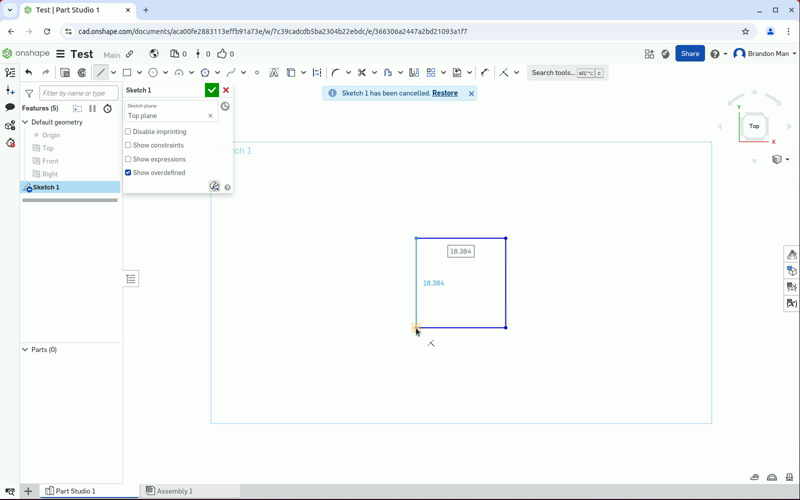
mouse_move(463, 319)
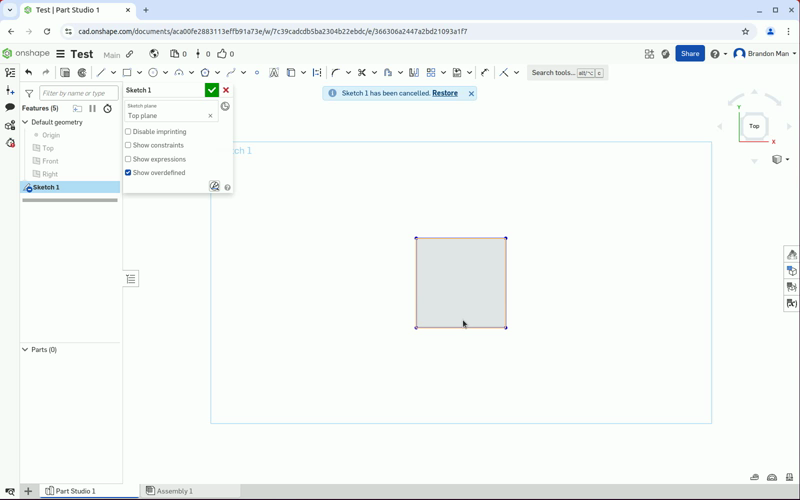
click(463, 319)
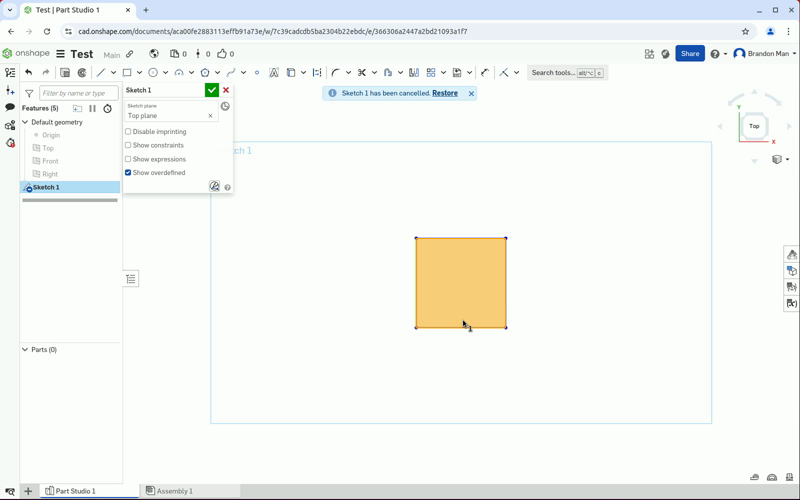
mouse_move(73, 352)
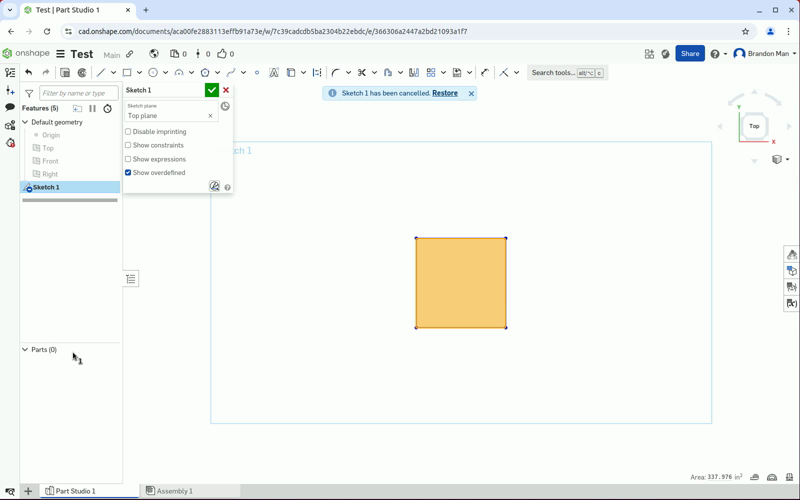
key(shift+y)
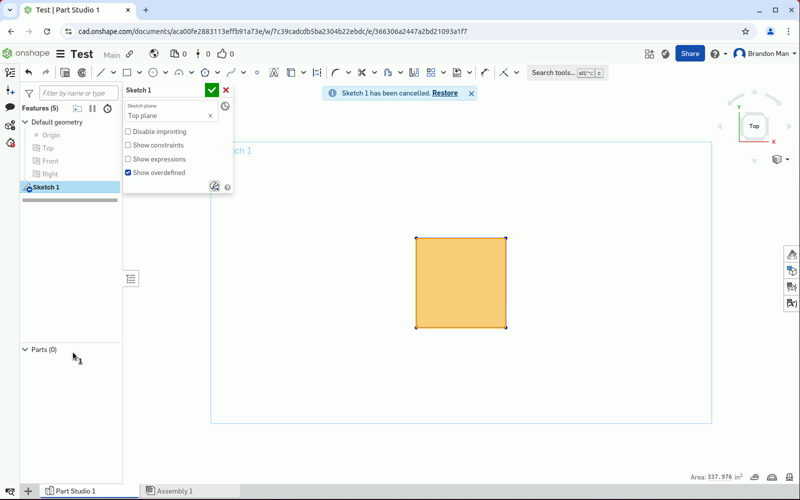
key(shift+e)
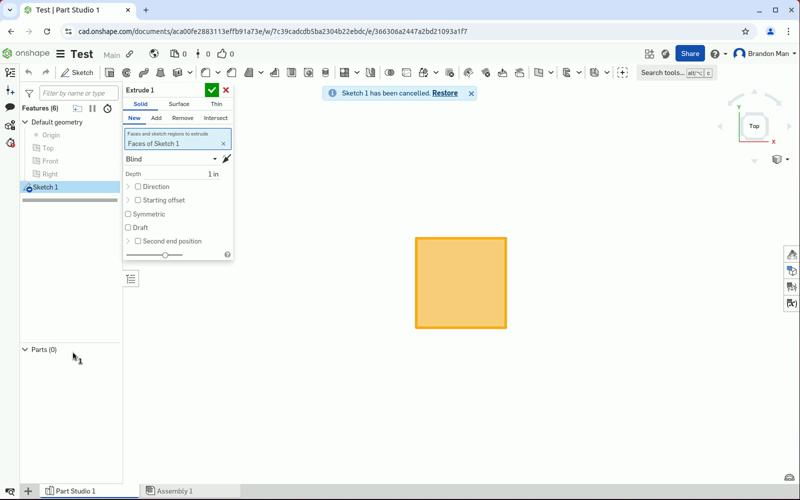
mouse_move(143, 106)
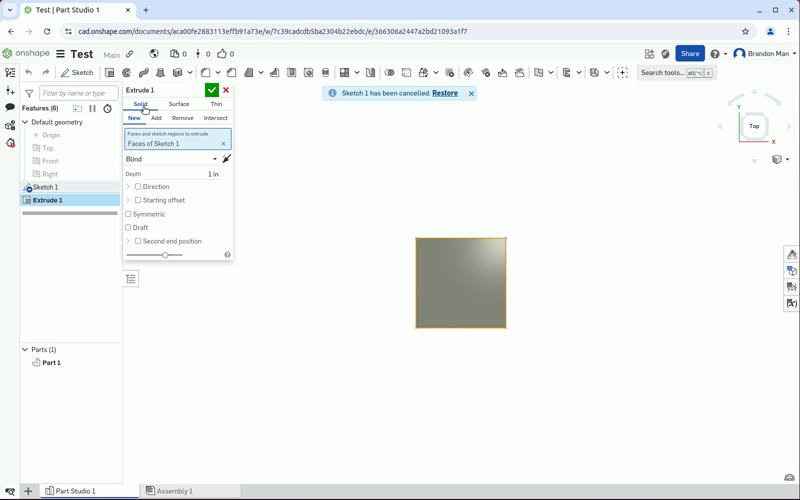
click(143, 106)
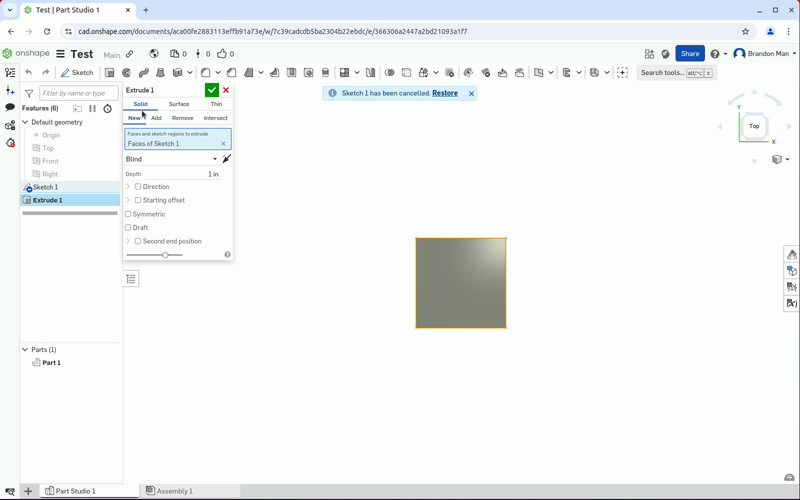
mouse_move(137, 120)
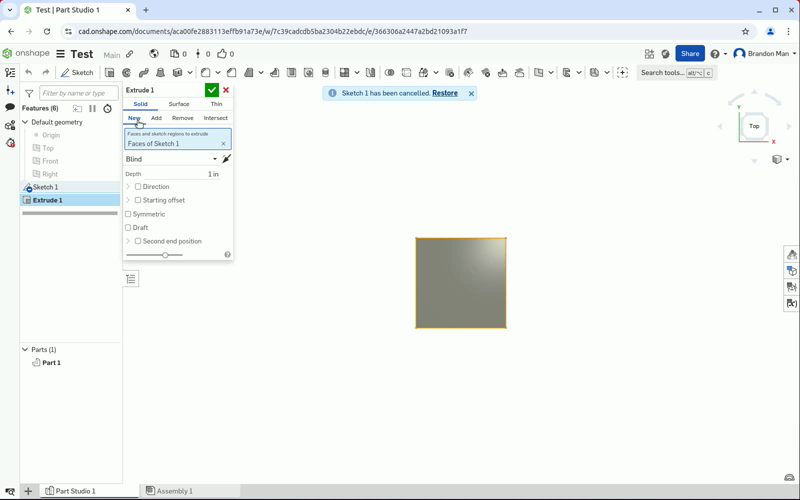
click(137, 120)
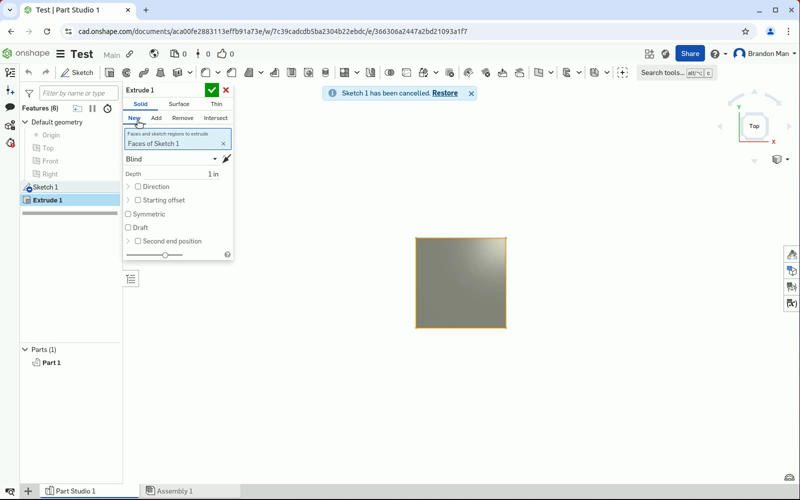
key(tab, 4)
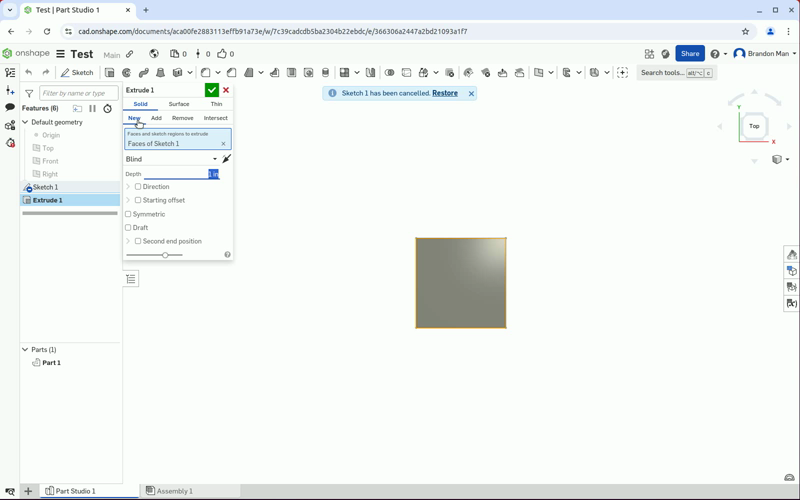
text(0.481)
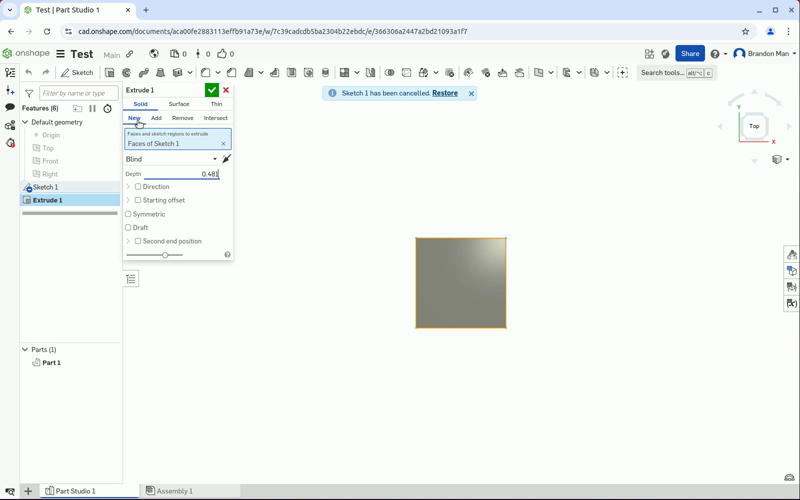
key(enter)
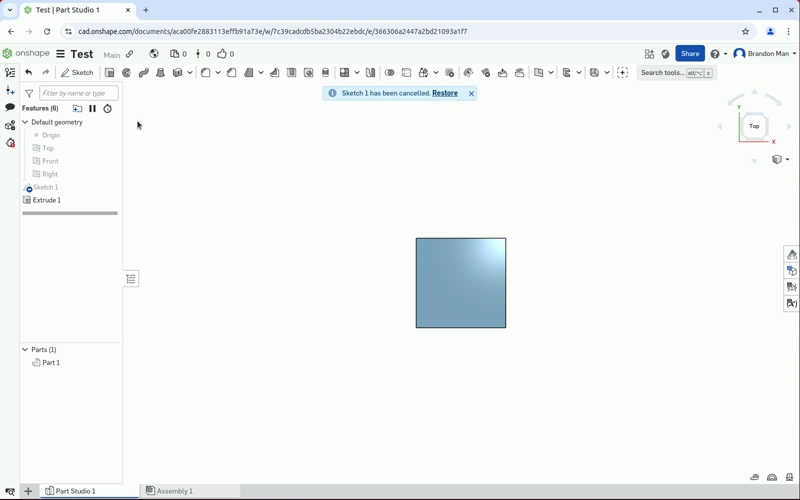
key(shift+h)
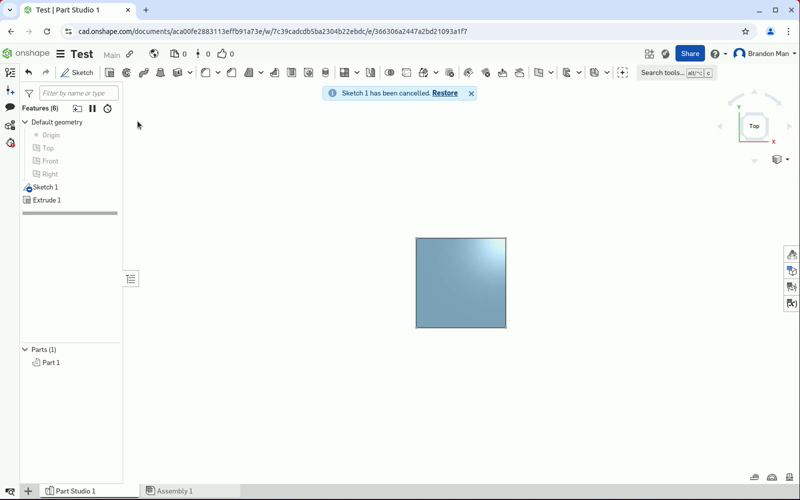
key(shift+h)
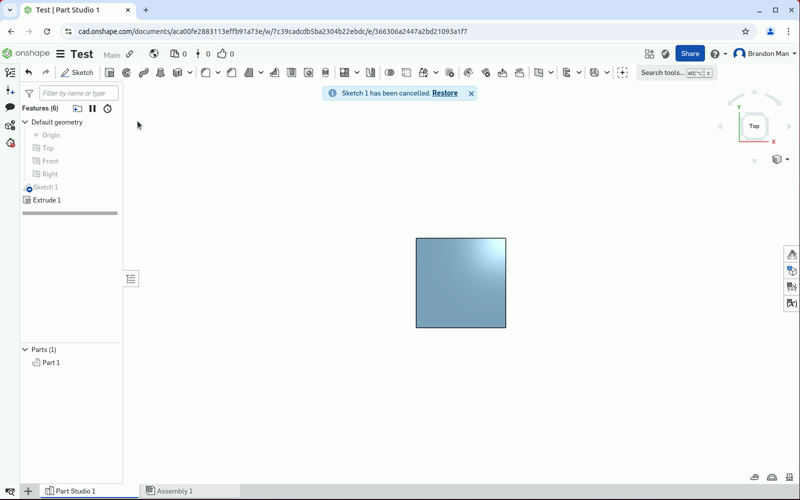
mouse_move(73, 189)
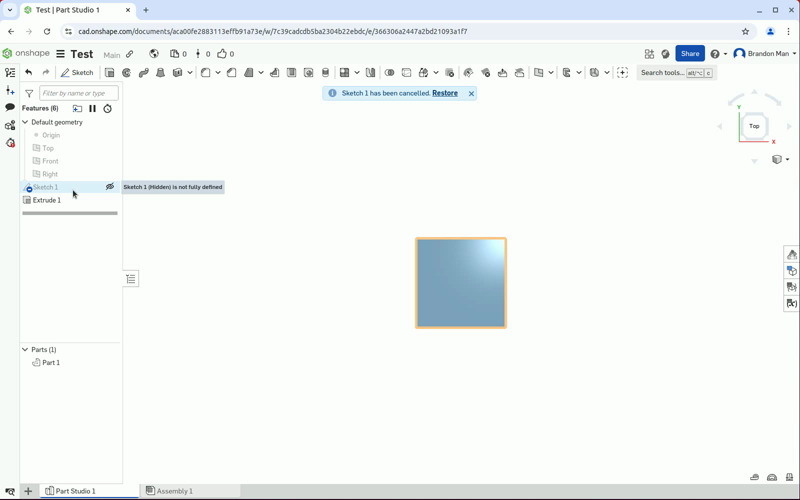
click(73, 189)
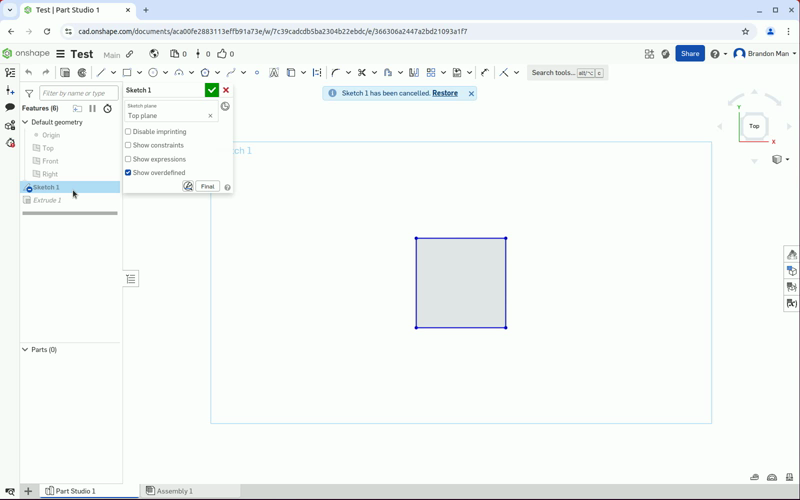
mouse_move(229, 92)
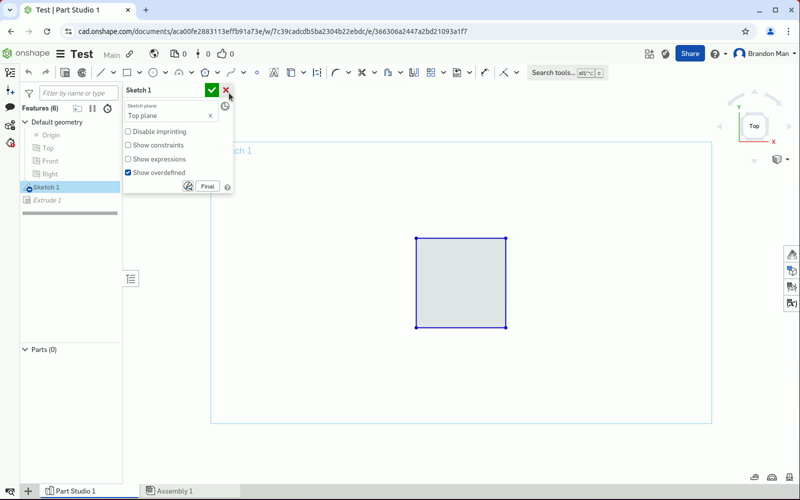
click(229, 92)
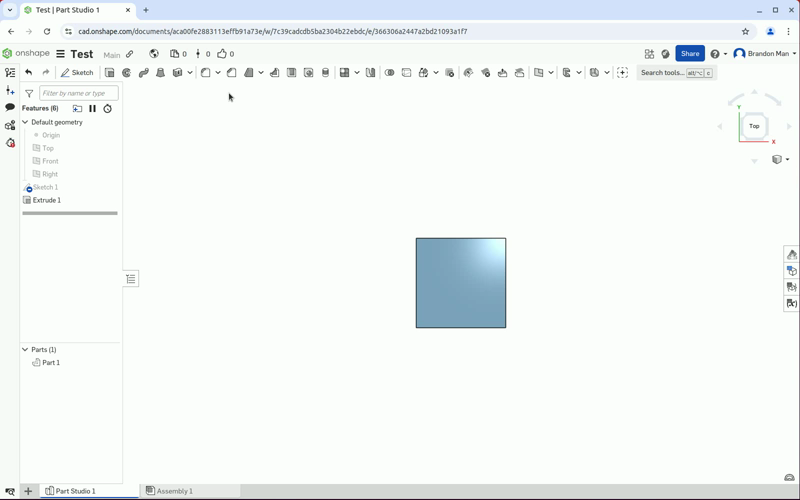
mouse_move(73, 352)
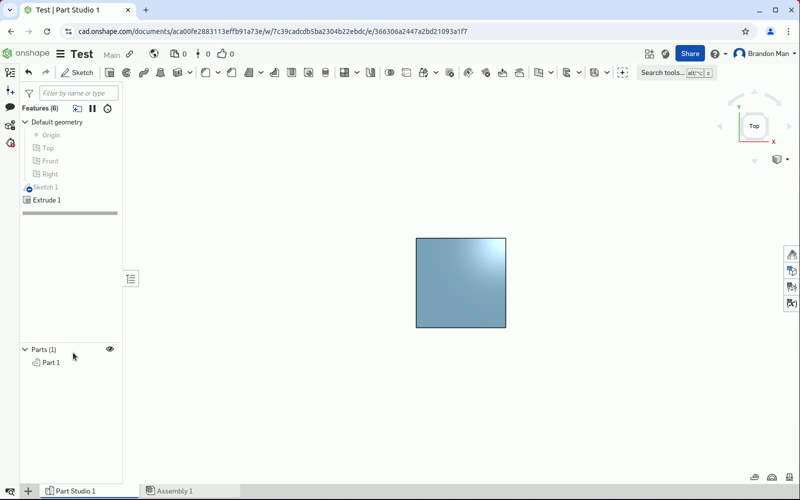
key(y)
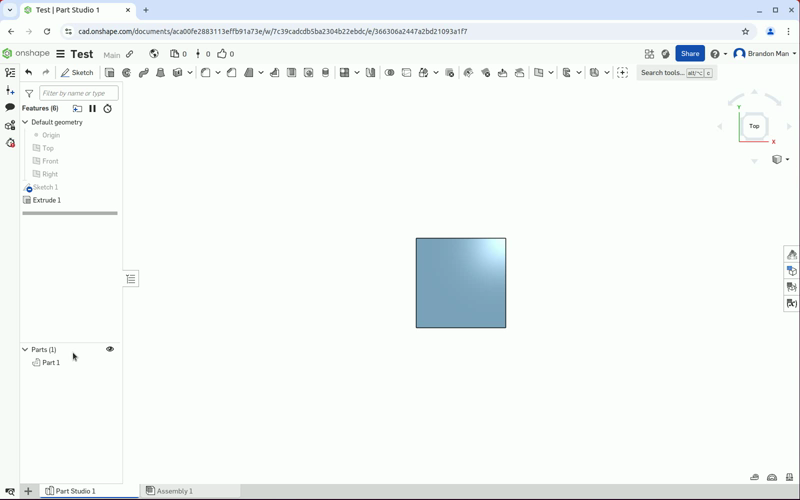
key(shift+p)
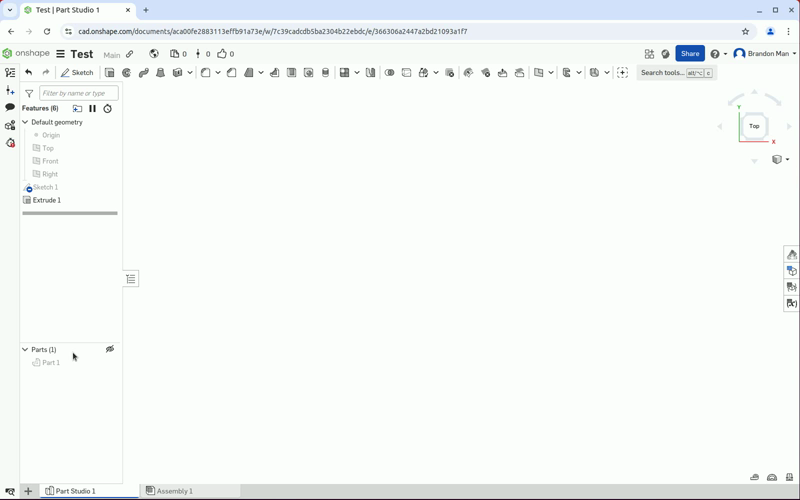
key(space)
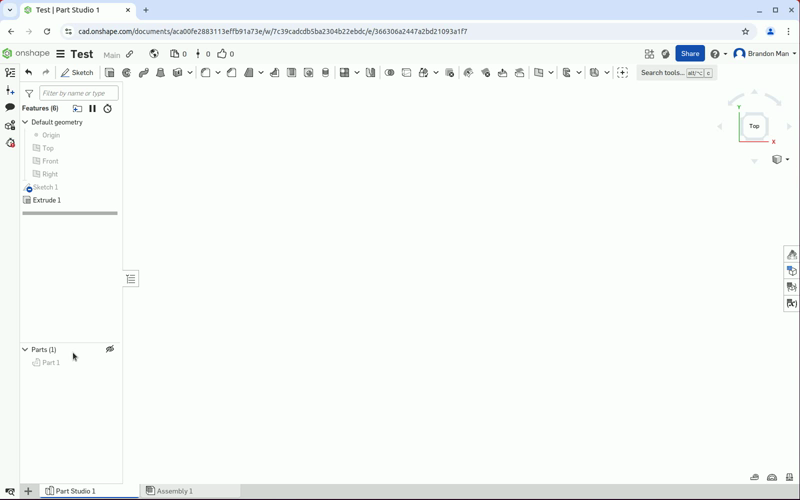
key_down(shift)
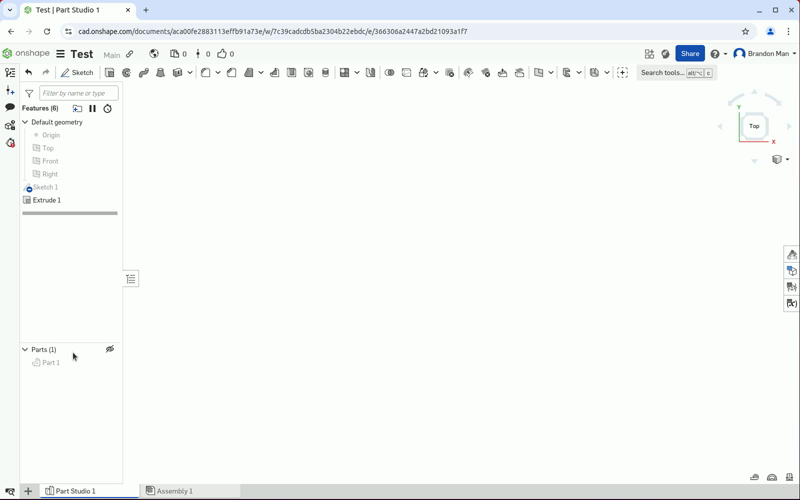
key(up)
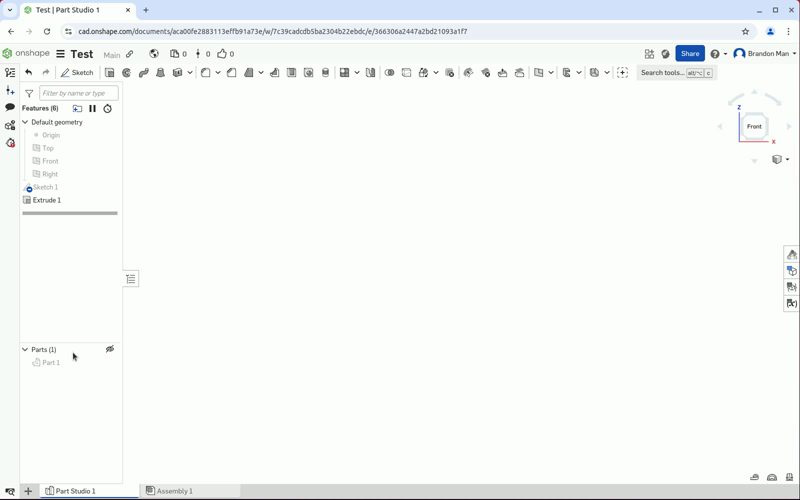
key_up(shift)
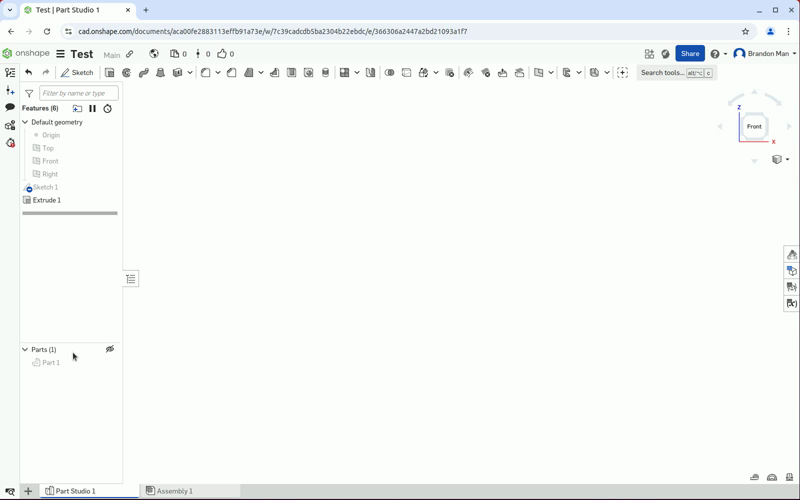
mouse_move(73, 352)
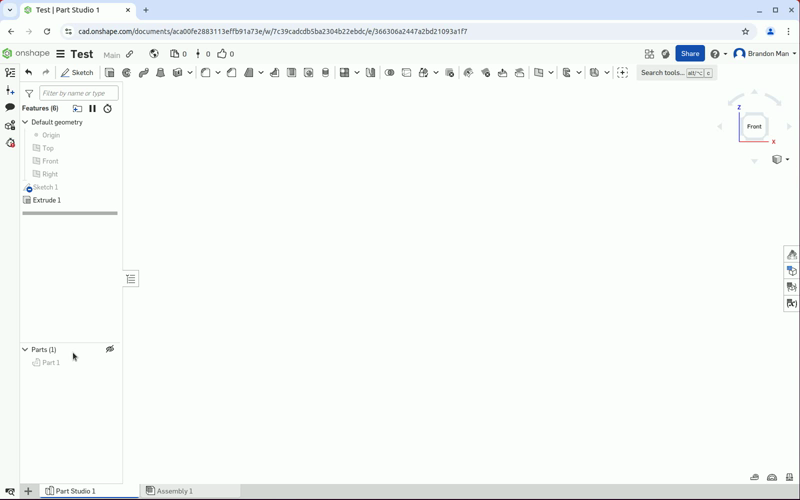
key(shift+y)
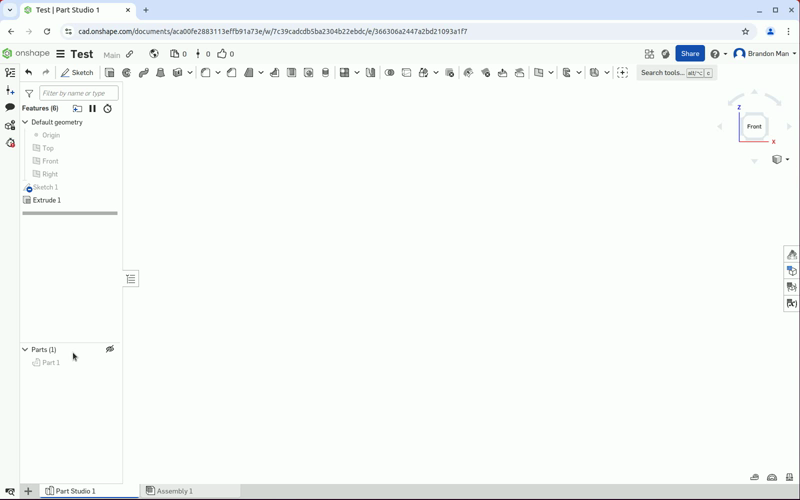
key(shift+s)
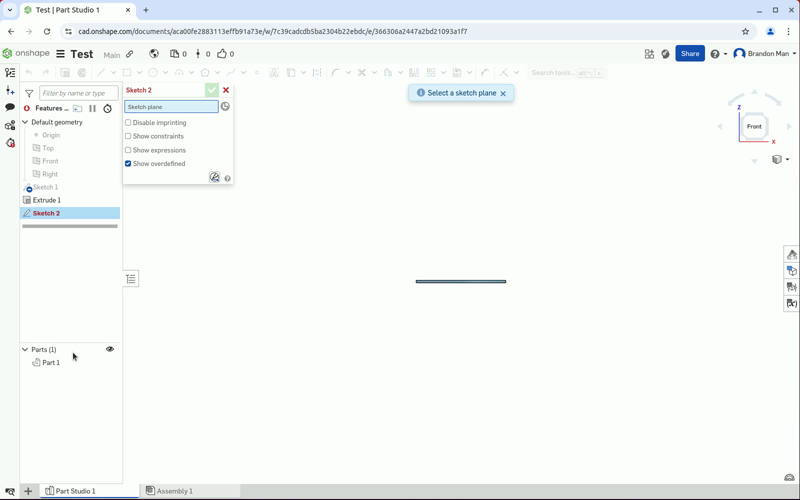
mouse_move(73, 163)
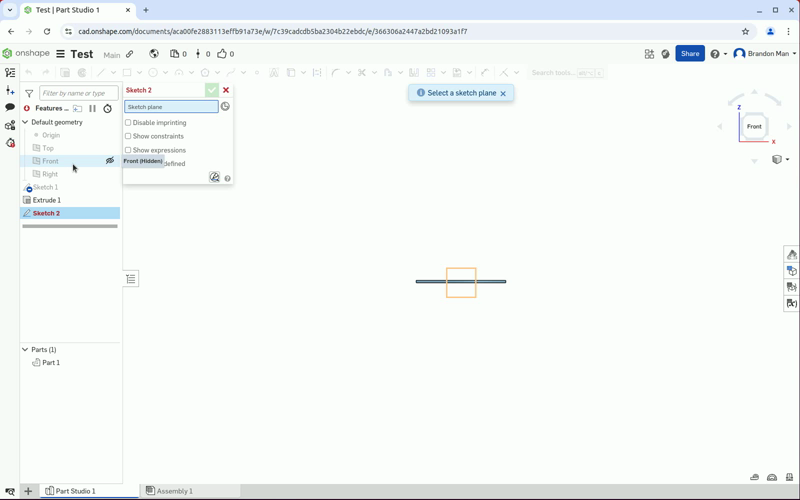
click(73, 163)
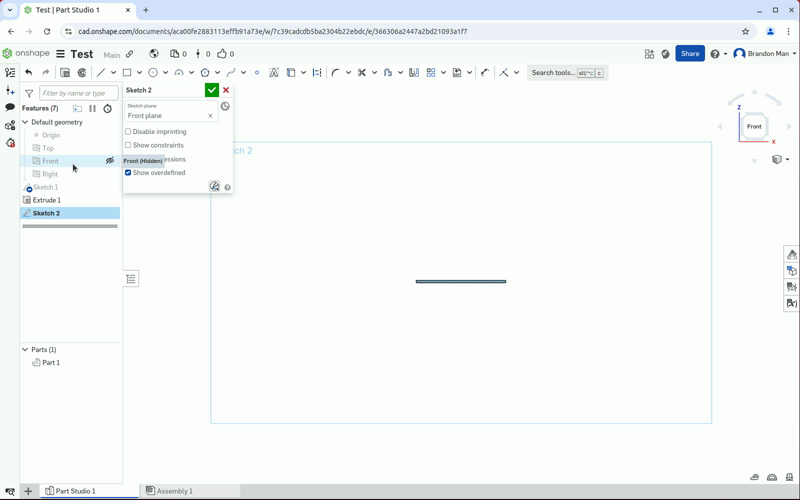
mouse_move(73, 352)
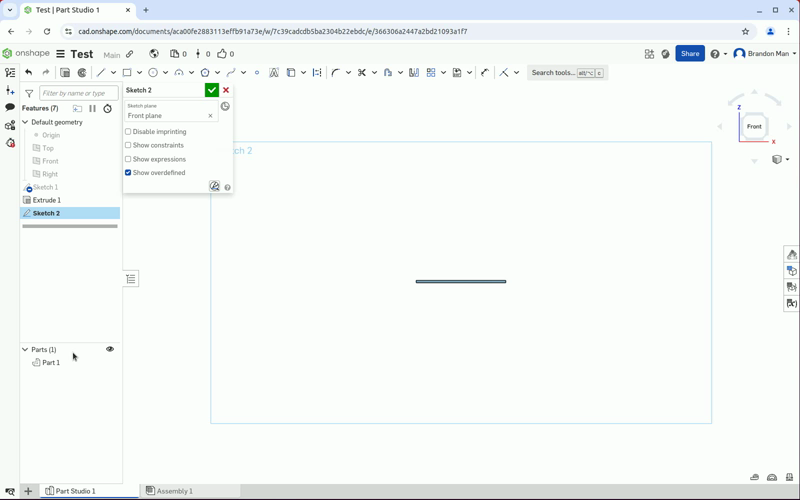
key(y)
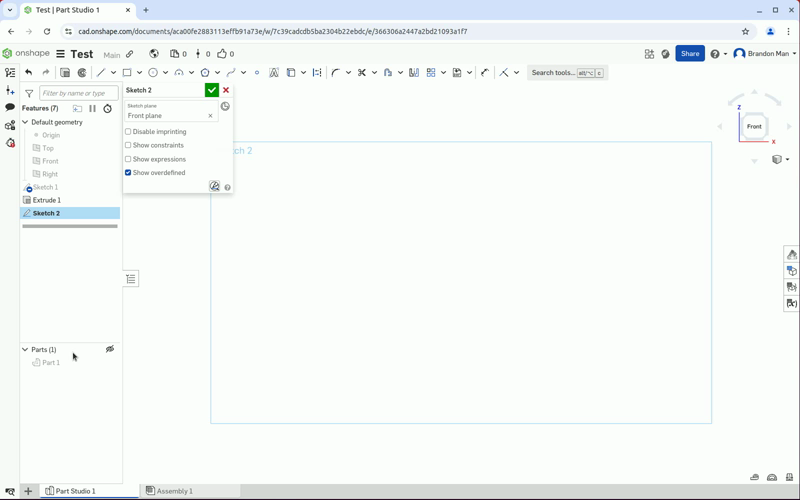
key(l)
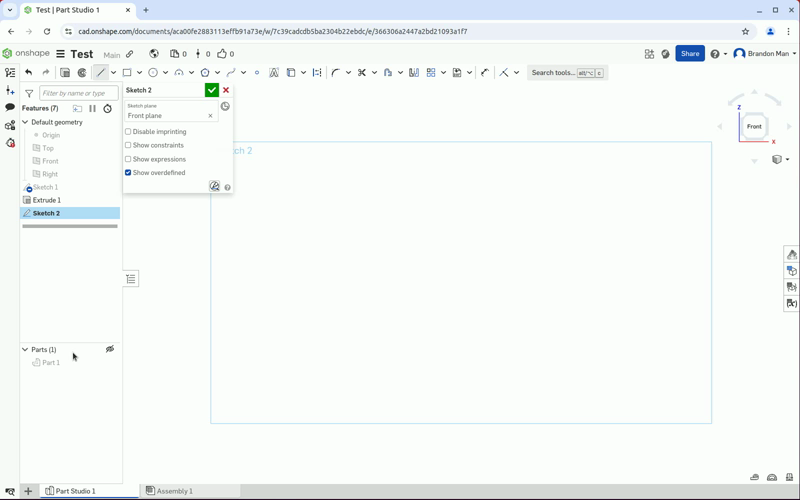
key_down(shift)
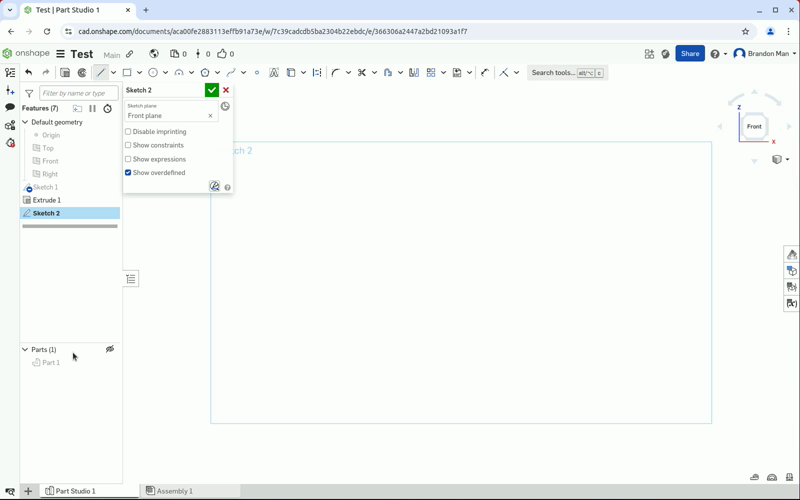
mouse_move(493, 280)
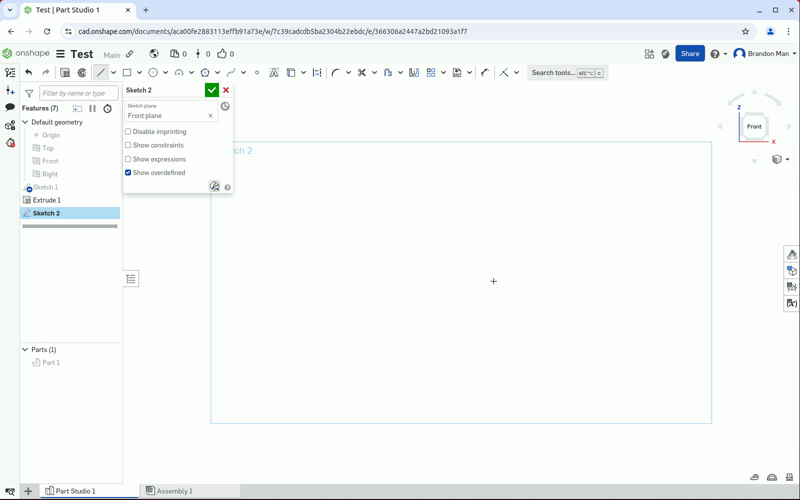
click(493, 280)
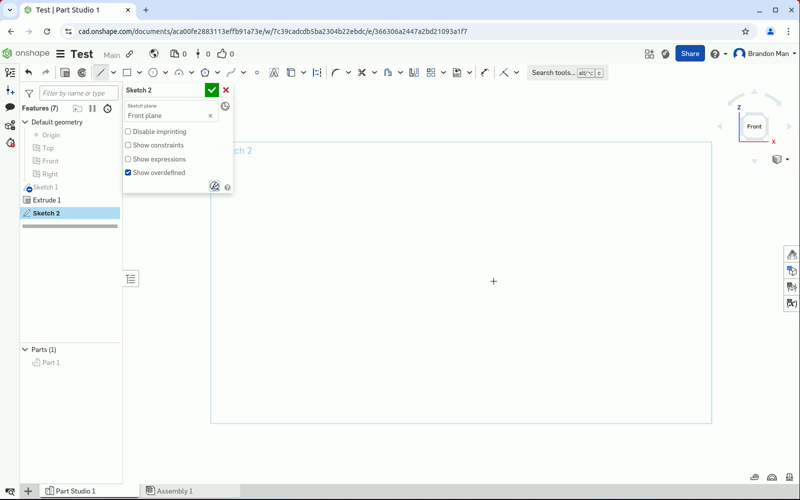
key_up(shift)
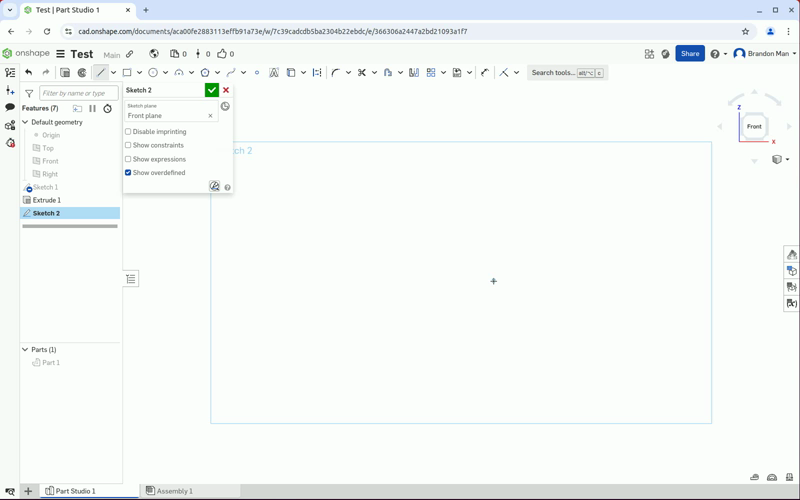
key_down(shift)
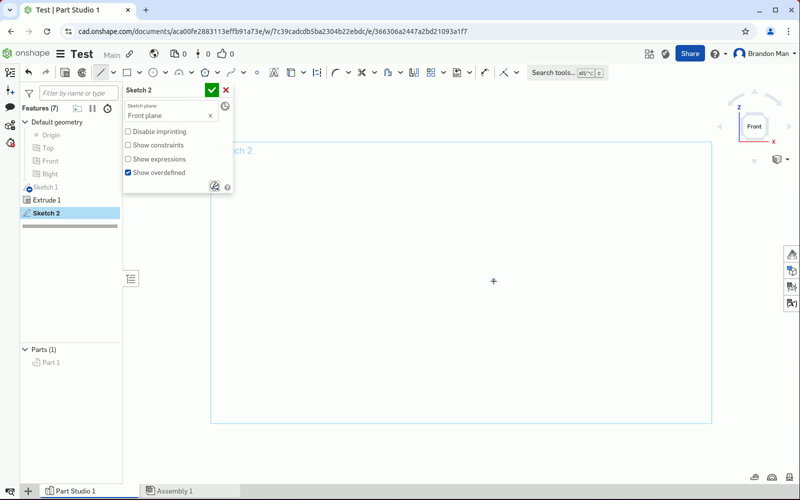
mouse_move(523, 280)
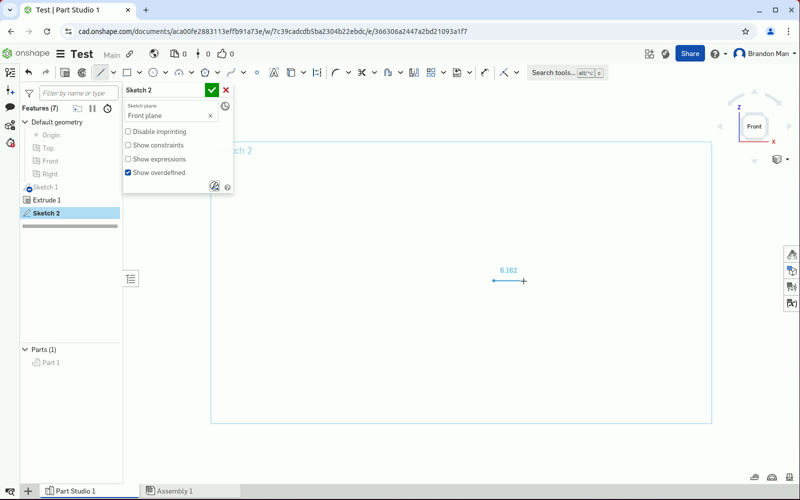
mouse_move(498, 280)
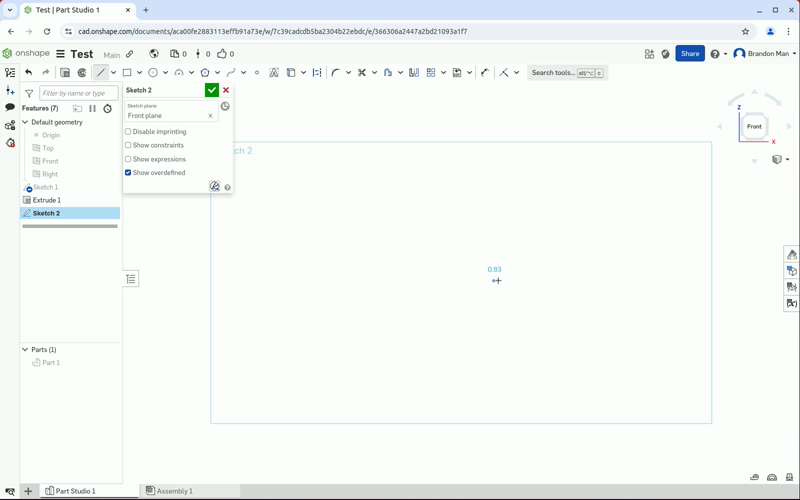
scroll(6)
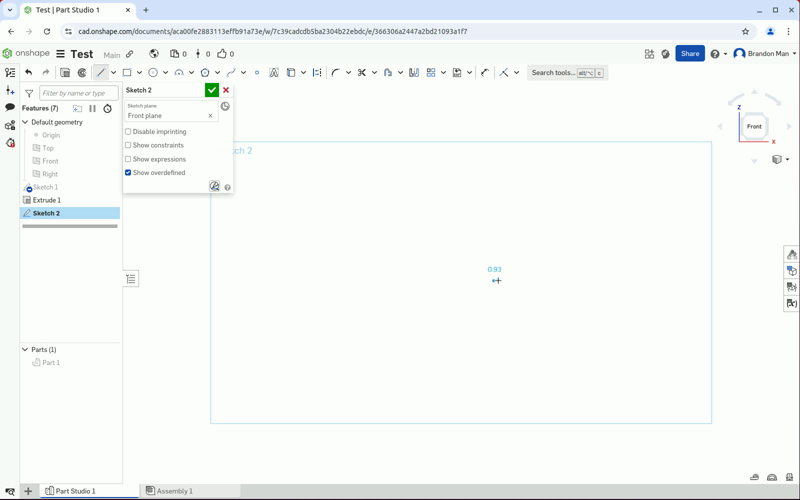
scroll(6)
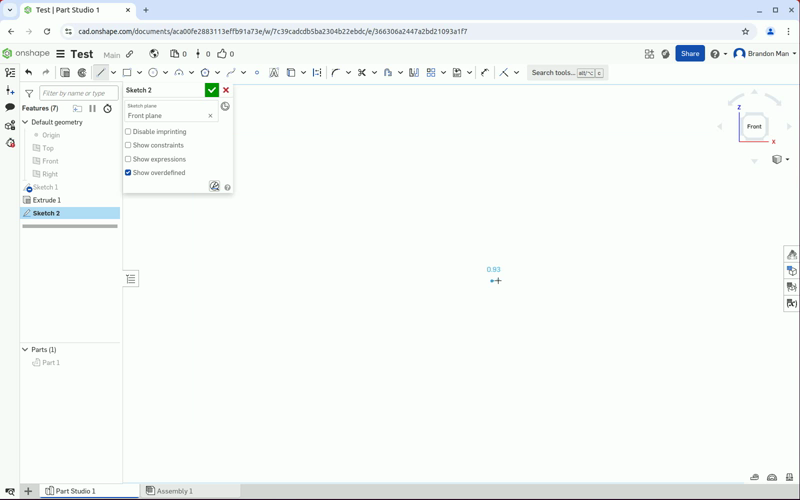
scroll(6)
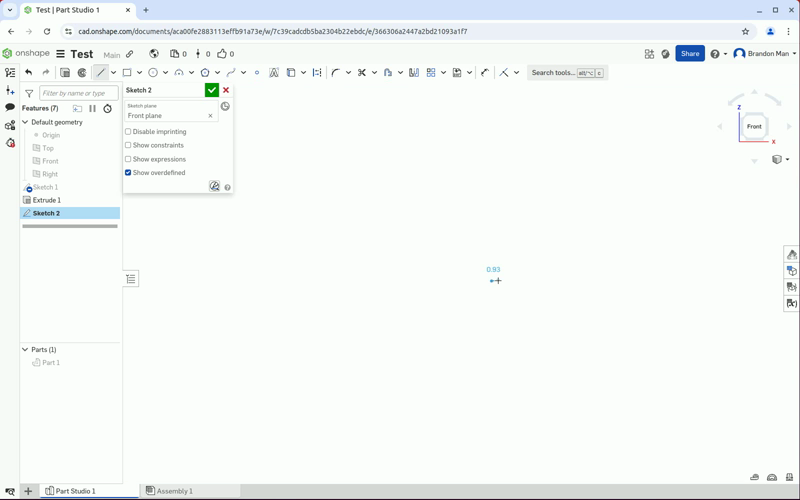
scroll(6)
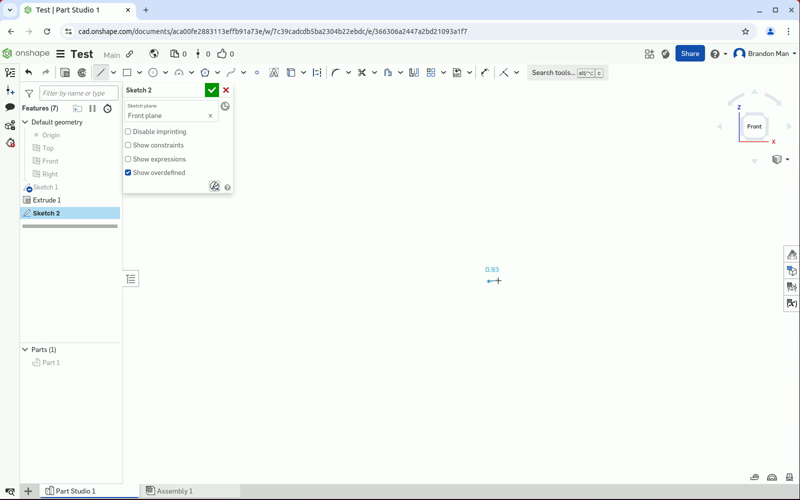
scroll(6)
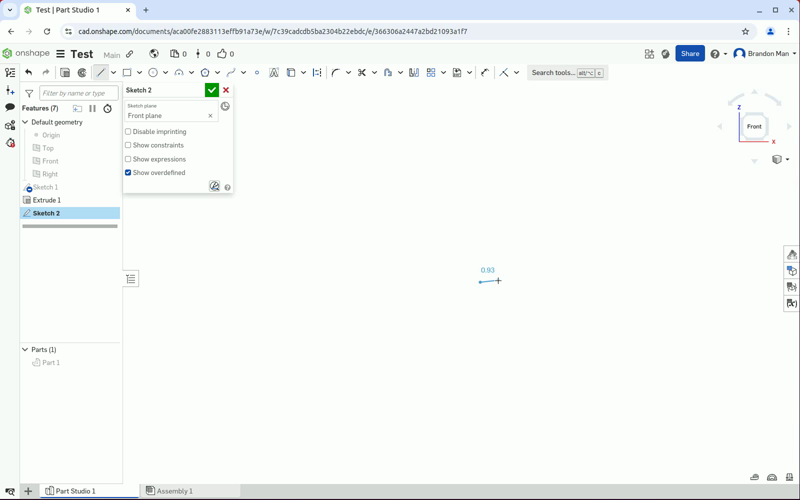
scroll(6)
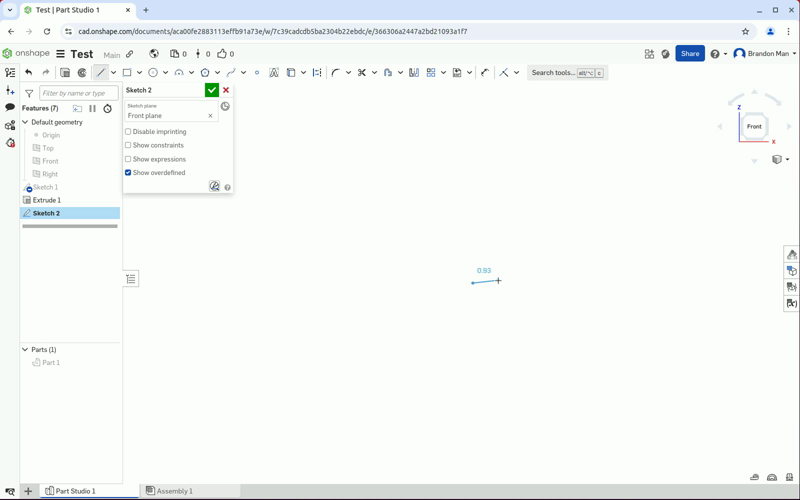
scroll(6)
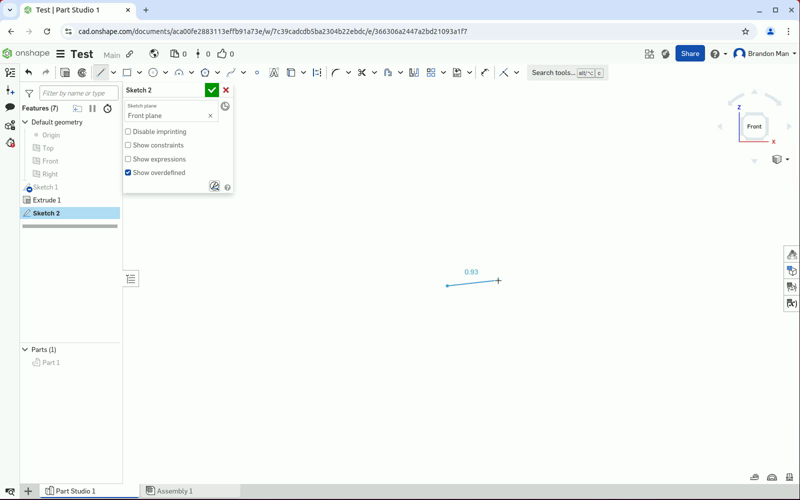
click(498, 280)
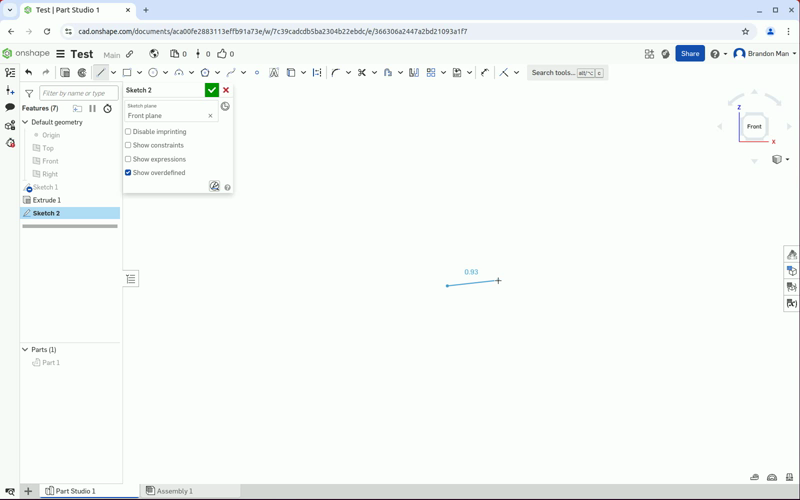
scroll(-6)
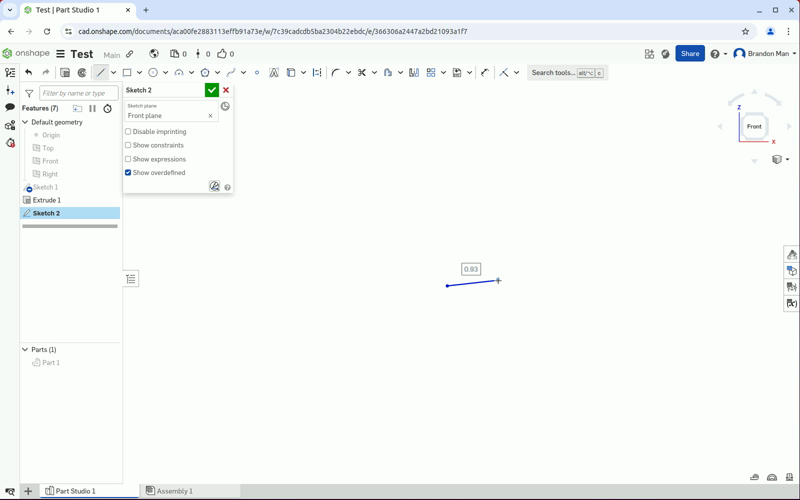
scroll(-6)
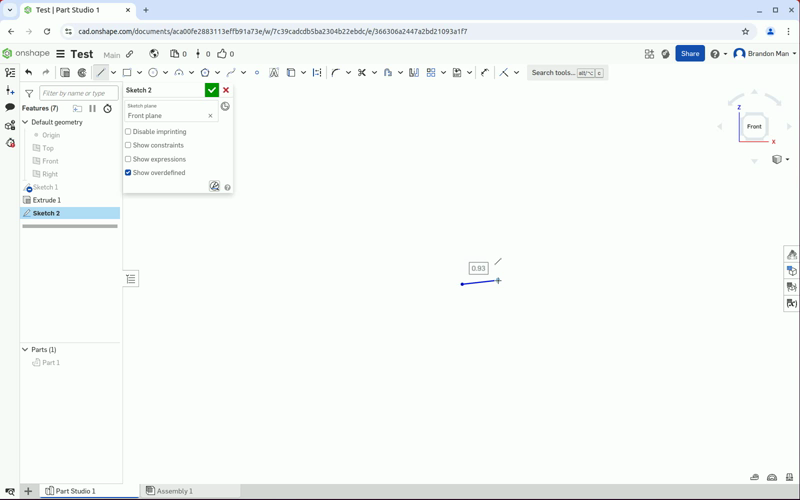
scroll(-6)
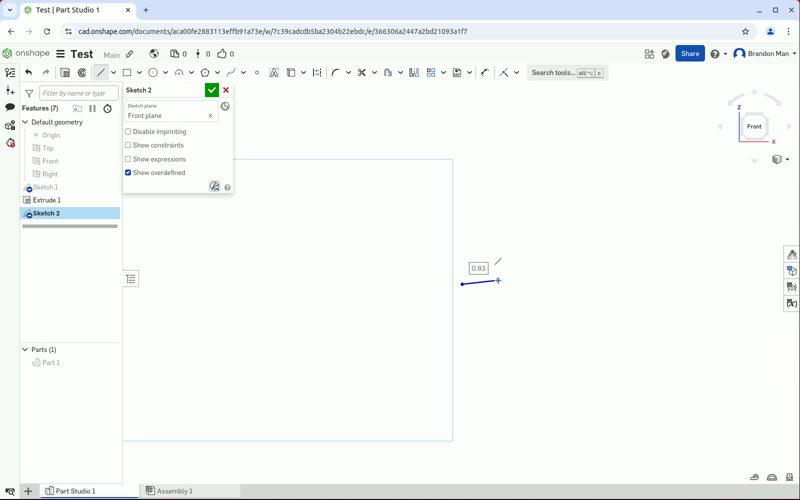
scroll(-6)
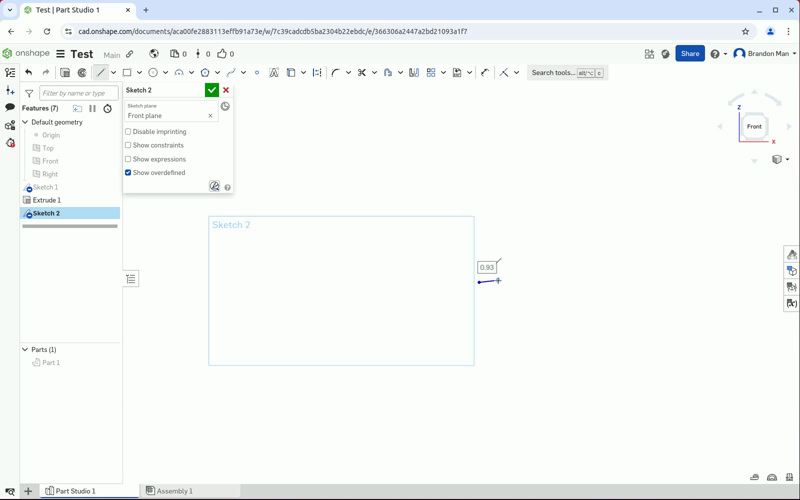
scroll(-6)
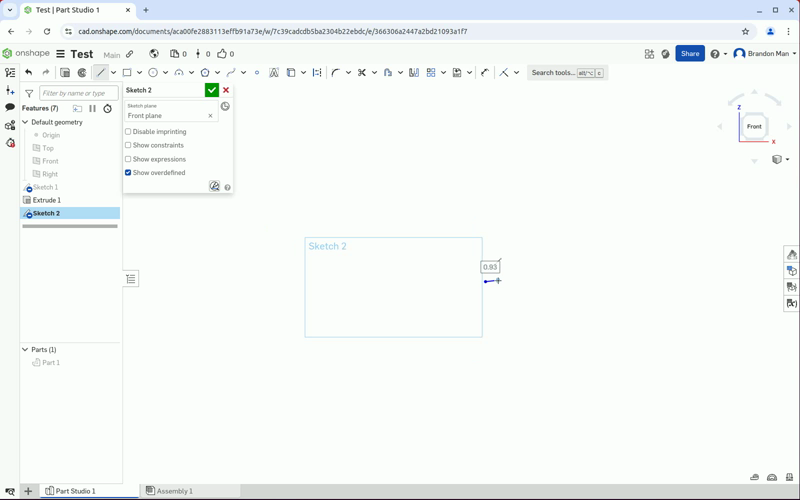
scroll(-6)
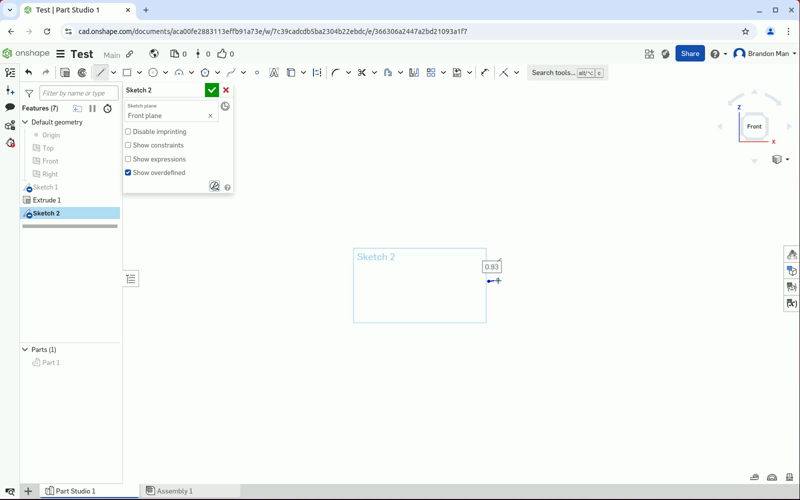
scroll(-6)
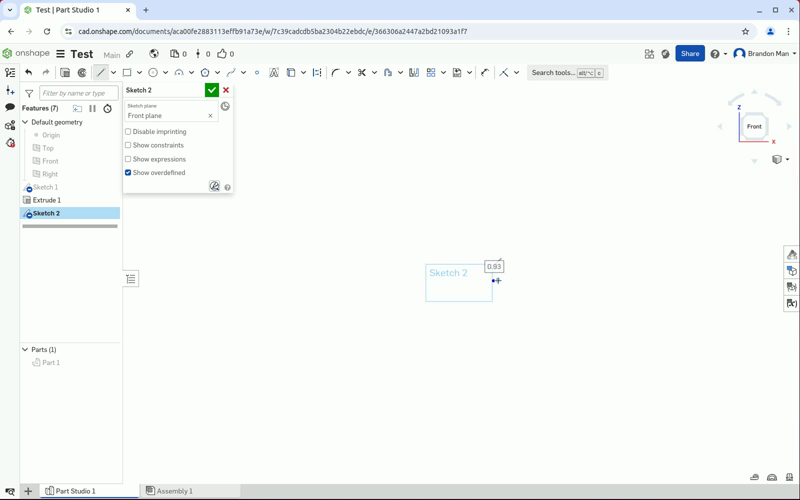
key_up(shift)
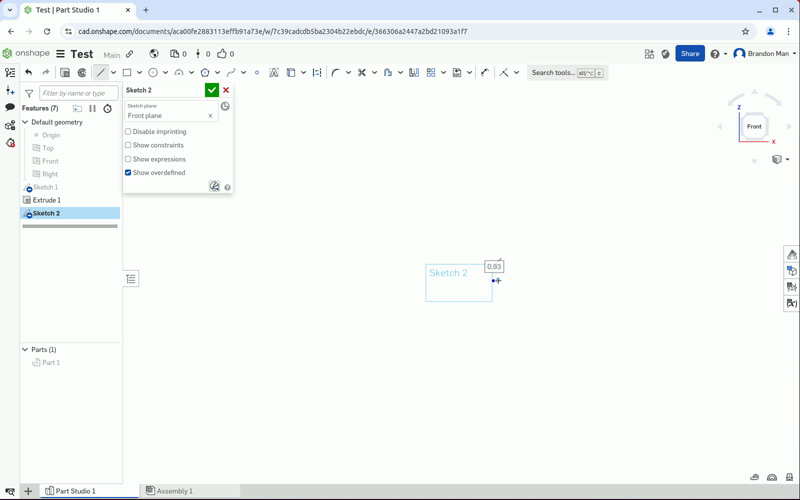
key_down(shift)
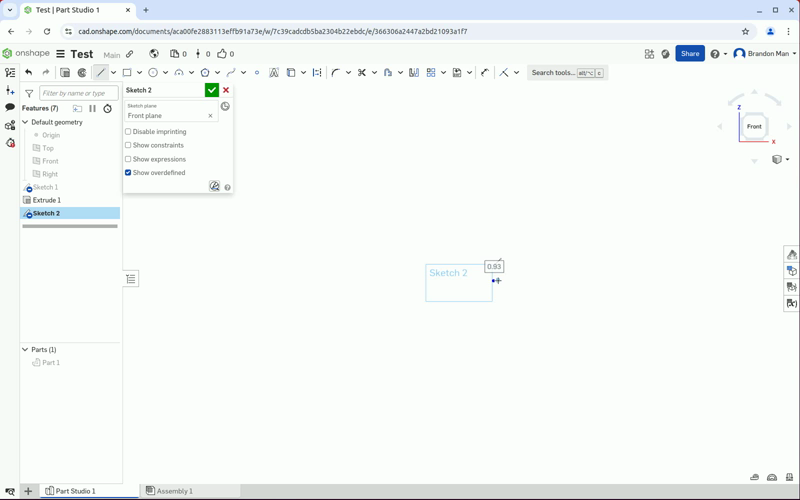
mouse_move(528, 280)
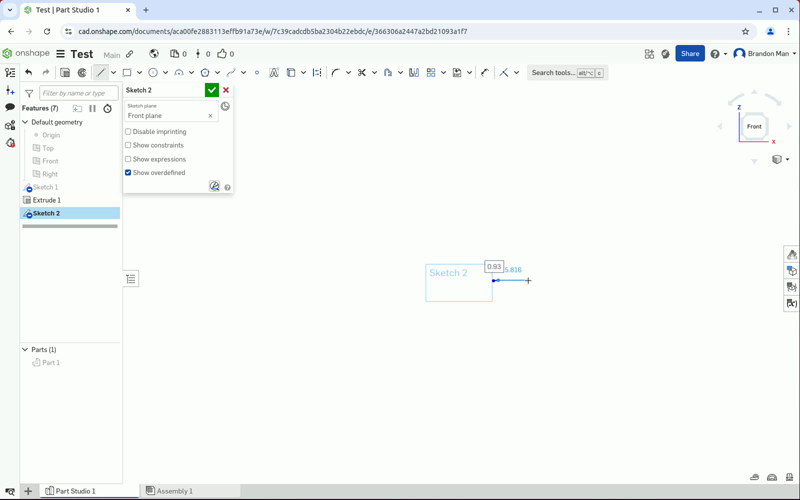
mouse_move(498, 256)
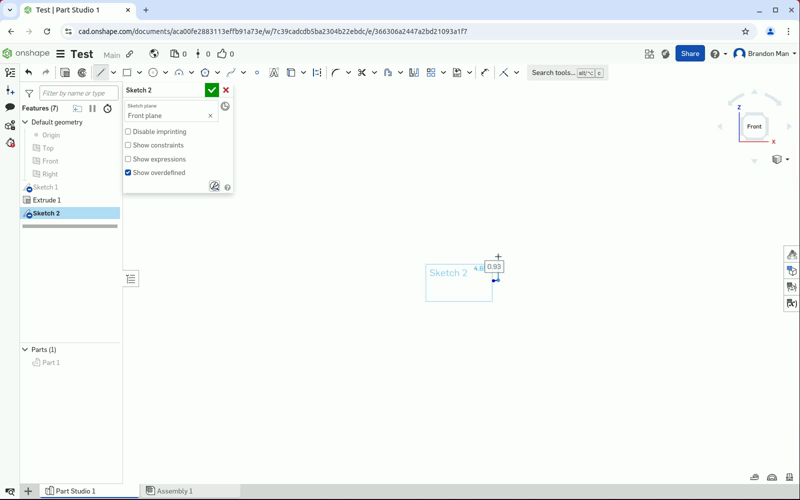
click(498, 256)
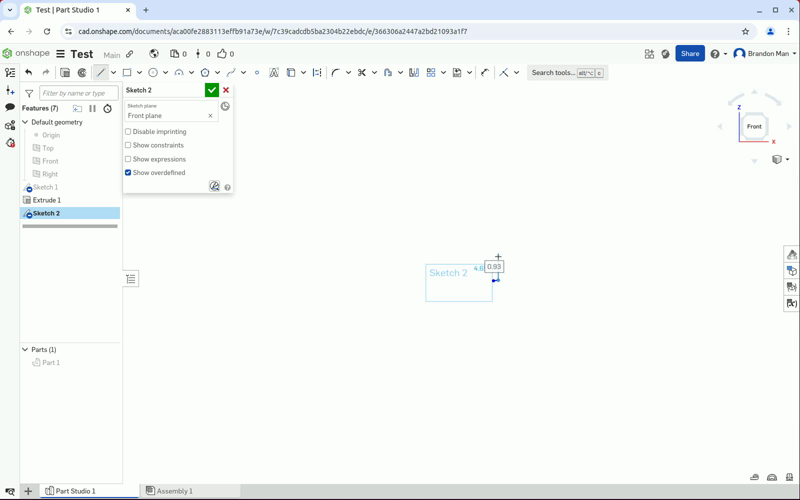
key_up(shift)
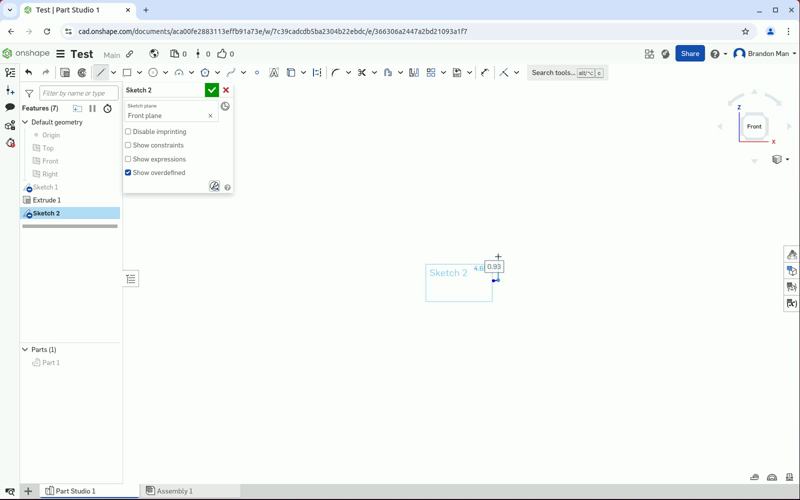
key_down(shift)
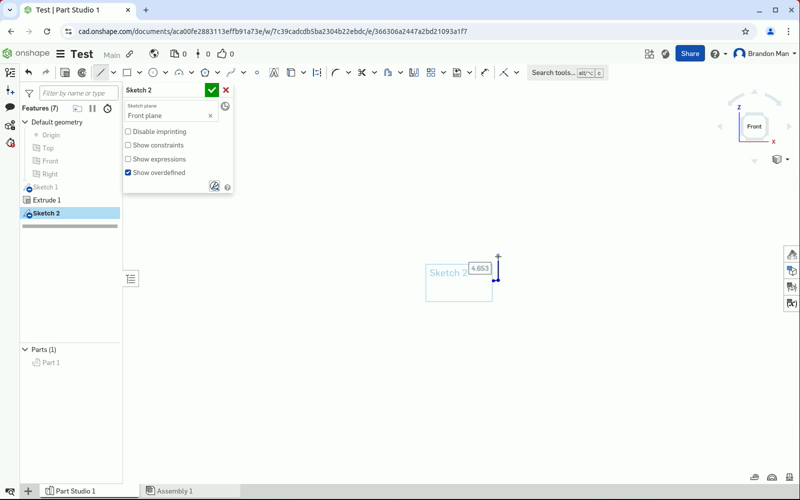
mouse_move(528, 256)
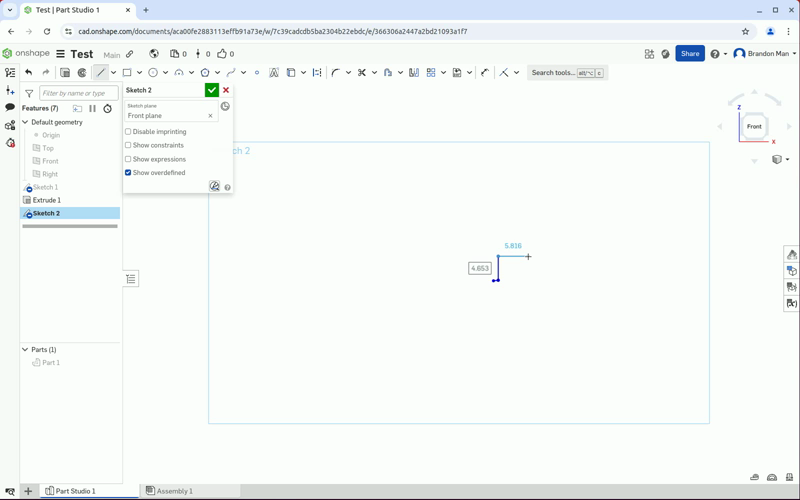
mouse_move(493, 256)
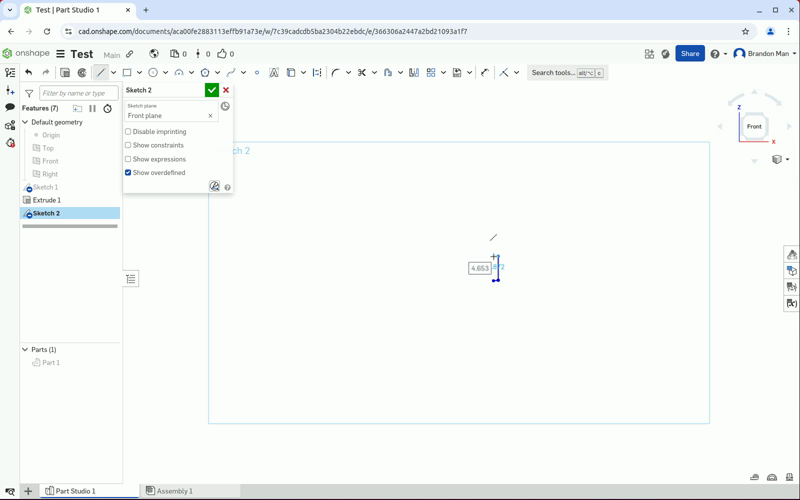
scroll(6)
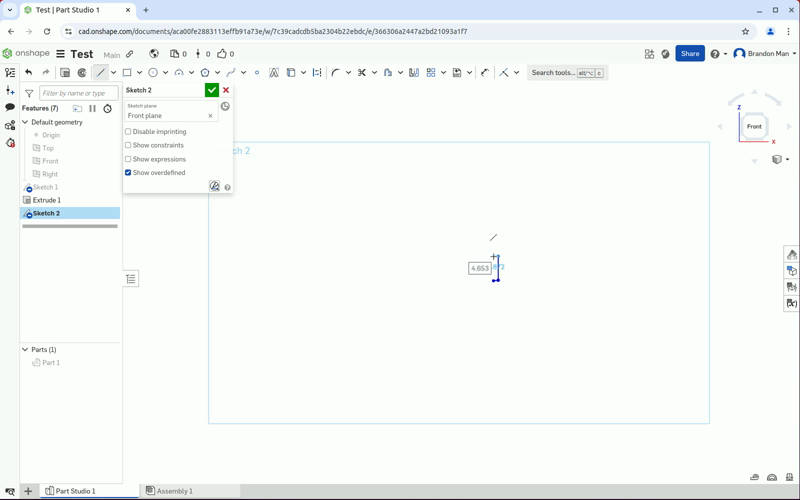
scroll(6)
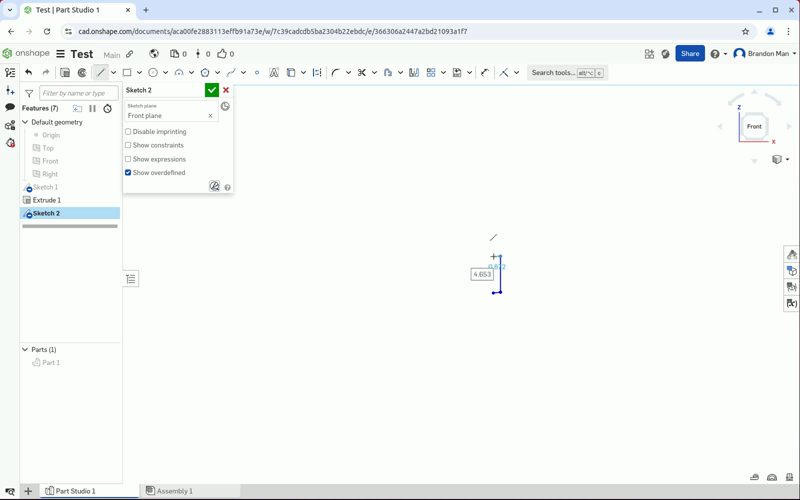
scroll(6)
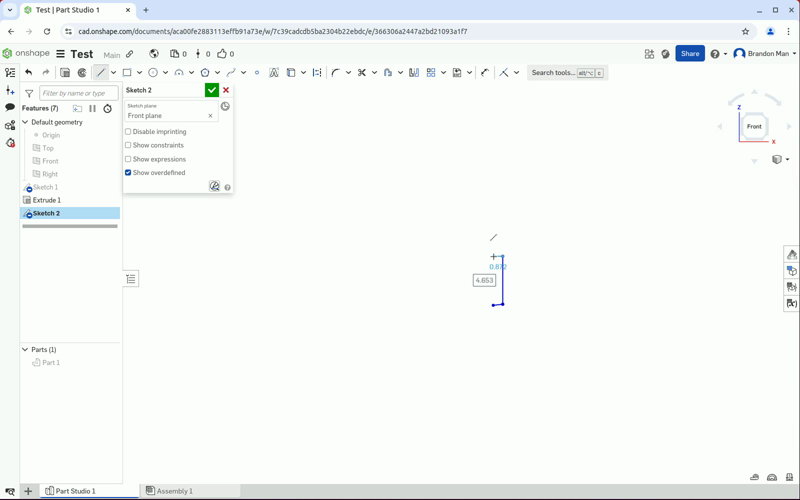
scroll(6)
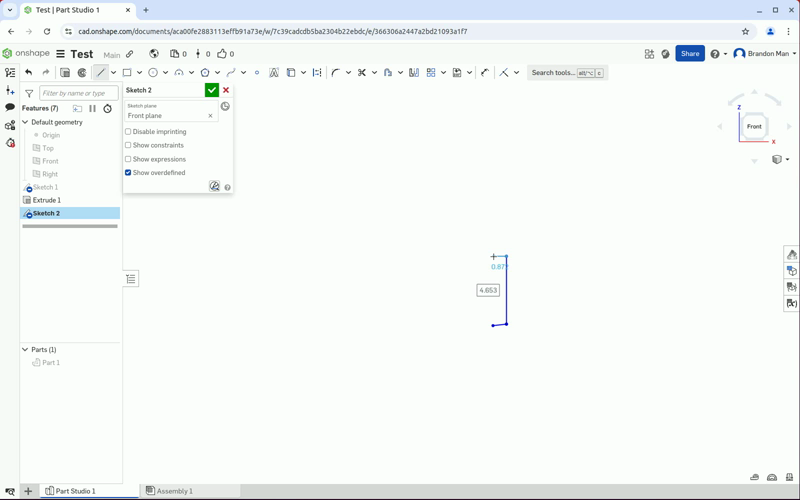
scroll(6)
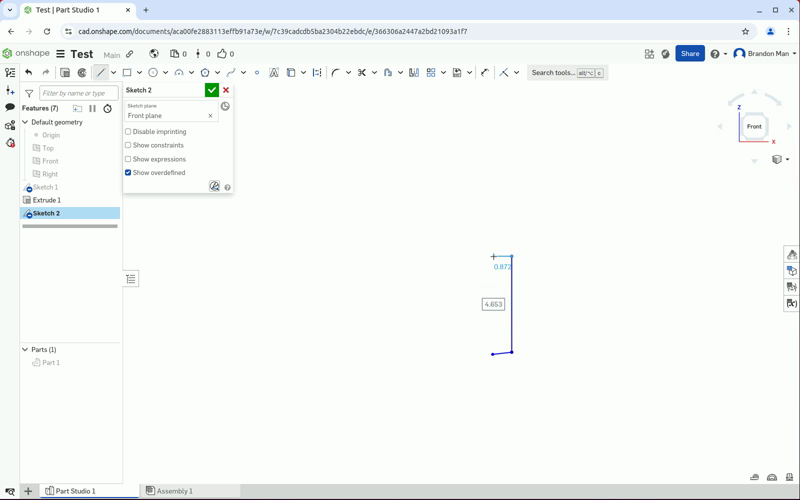
scroll(6)
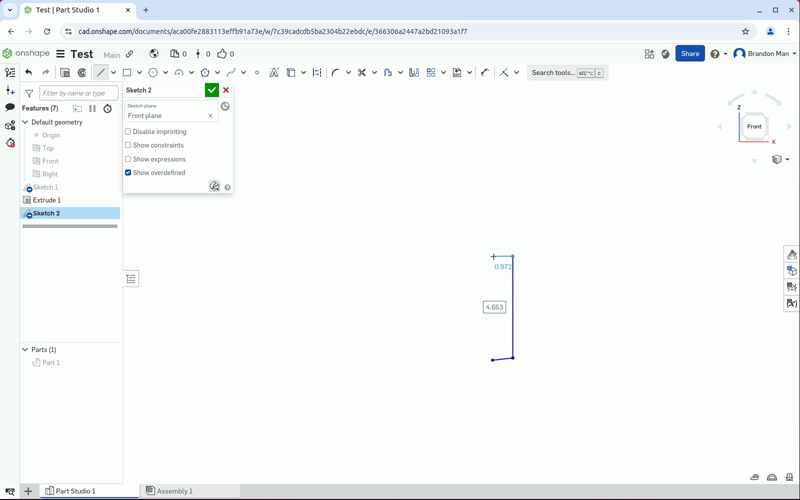
scroll(6)
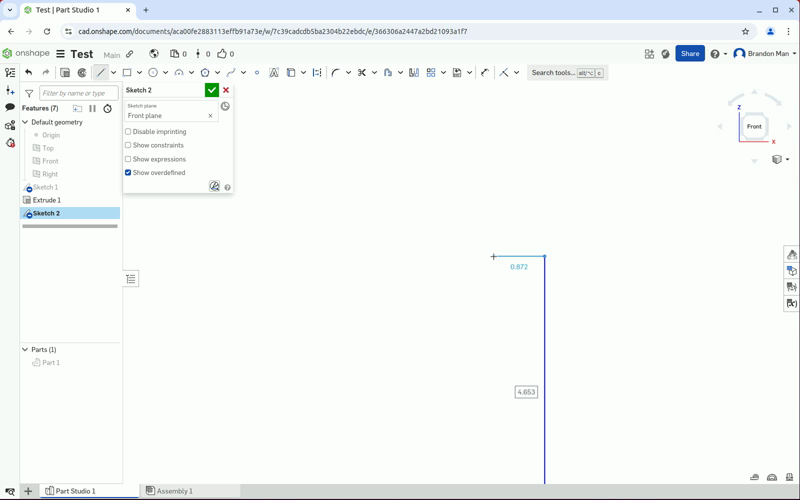
click(493, 256)
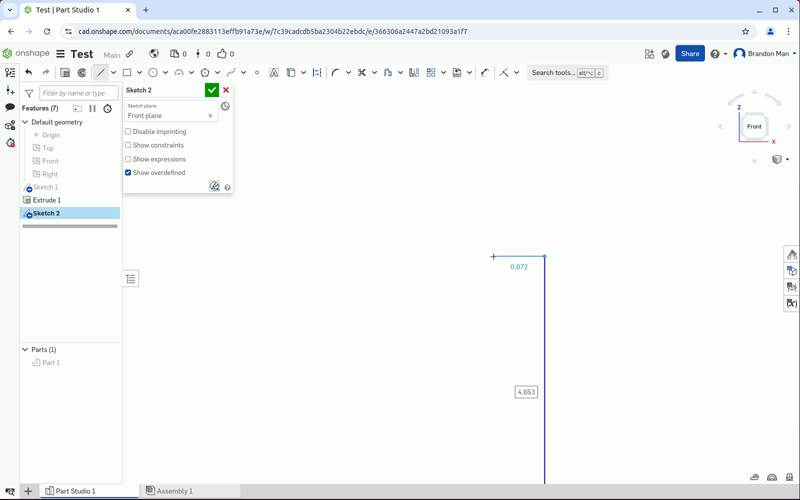
scroll(-6)
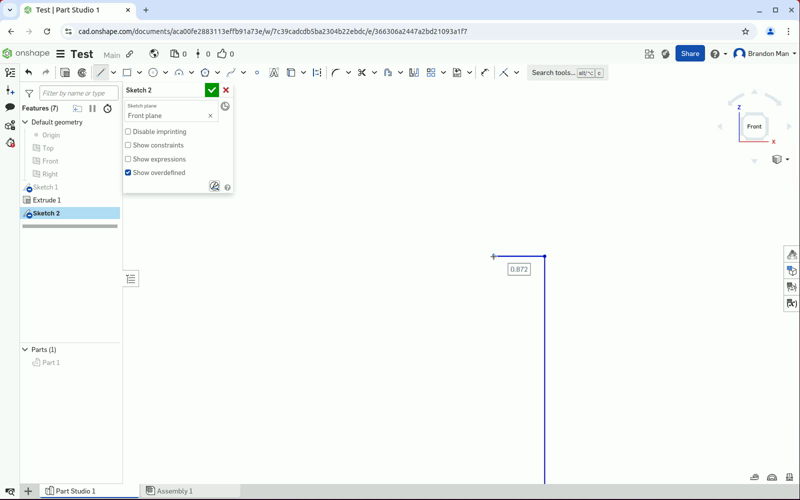
scroll(-6)
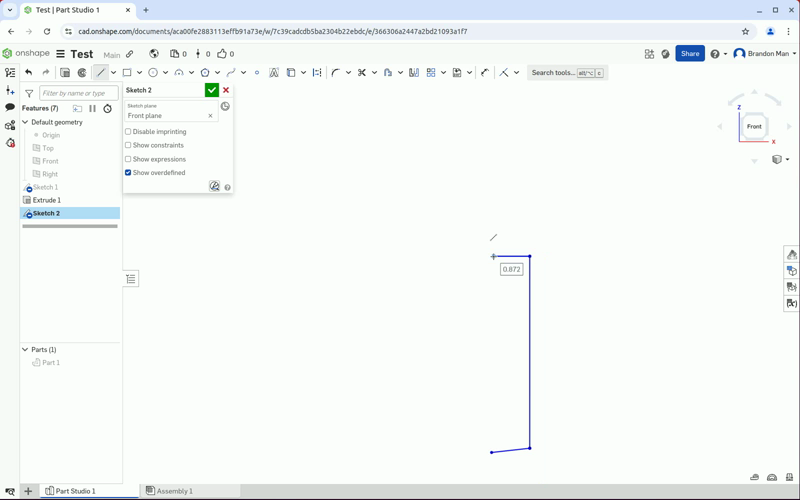
scroll(-6)
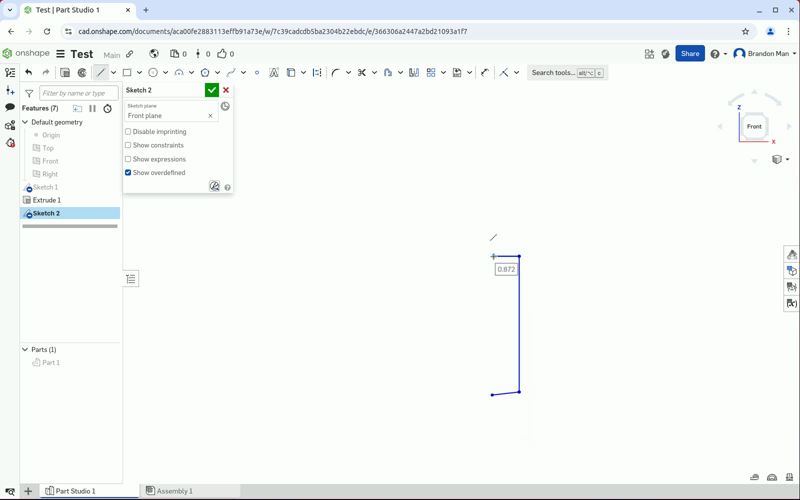
scroll(-6)
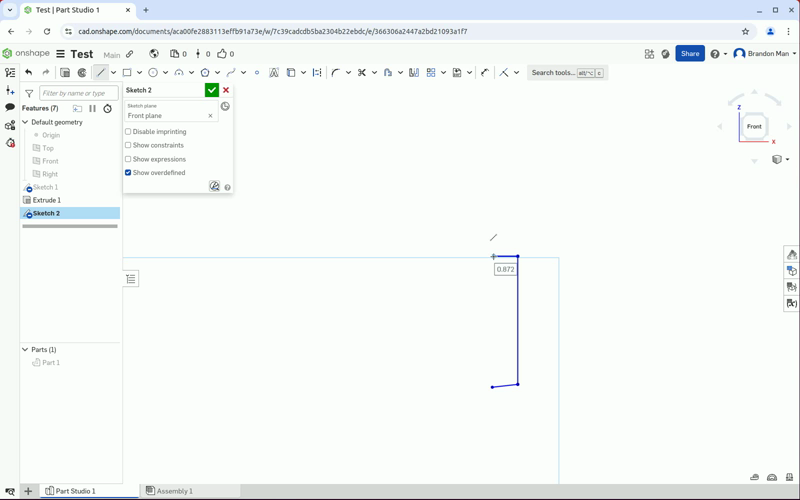
scroll(-6)
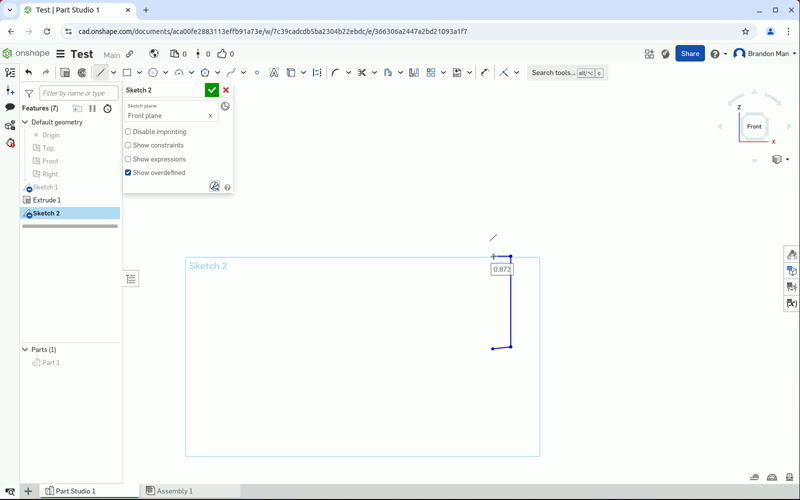
scroll(-6)
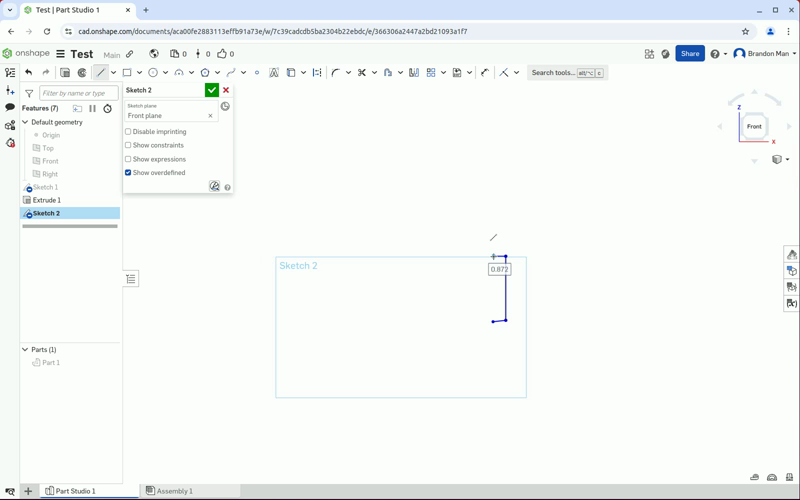
scroll(-6)
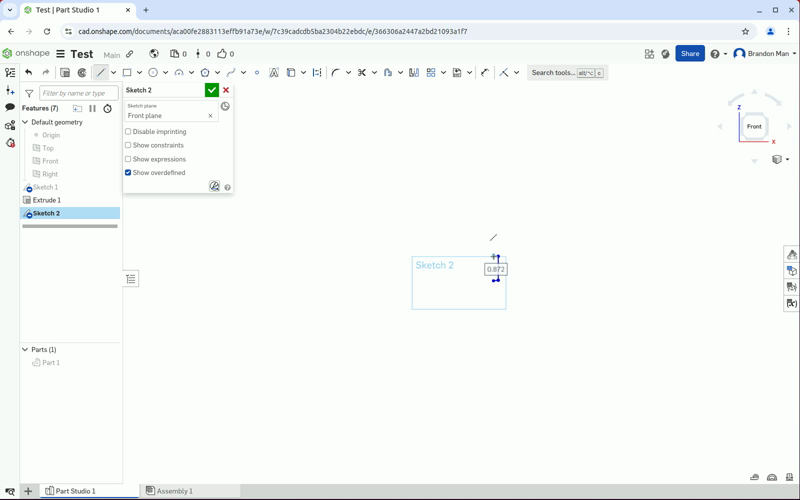
key_up(shift)
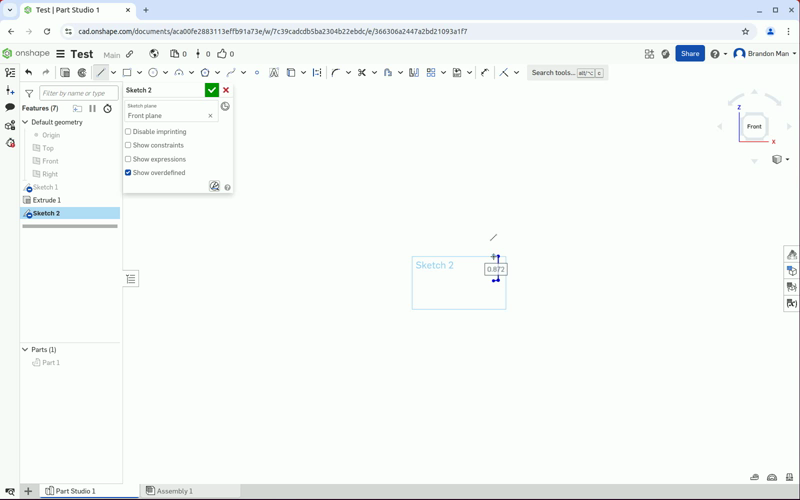
mouse_move(523, 256)
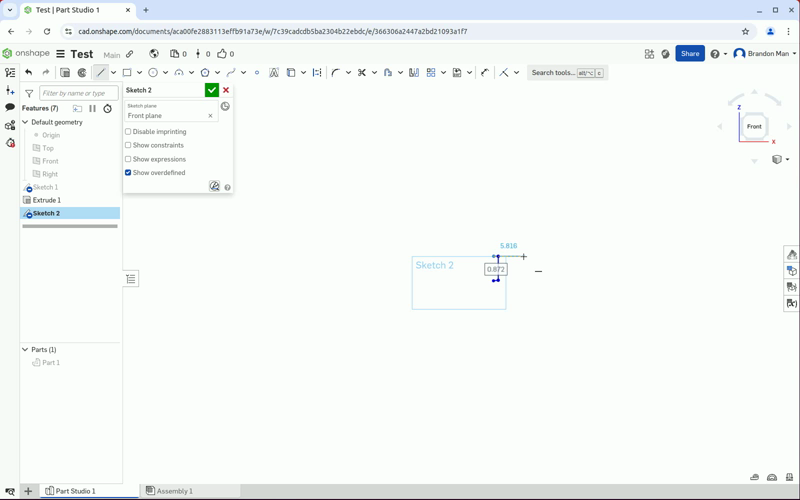
key_down(shift)
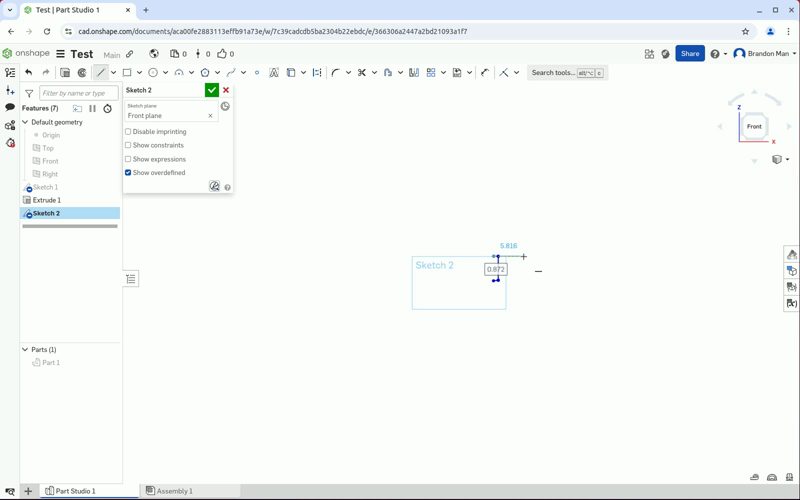
mouse_move(493, 280)
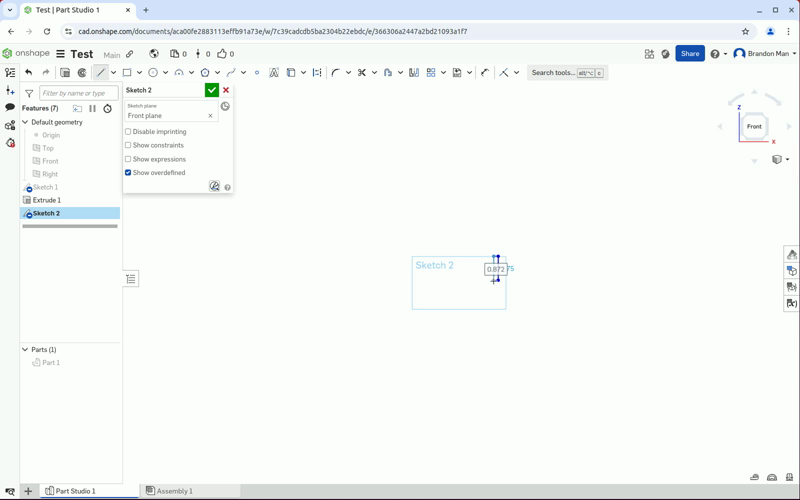
key_up(shift)
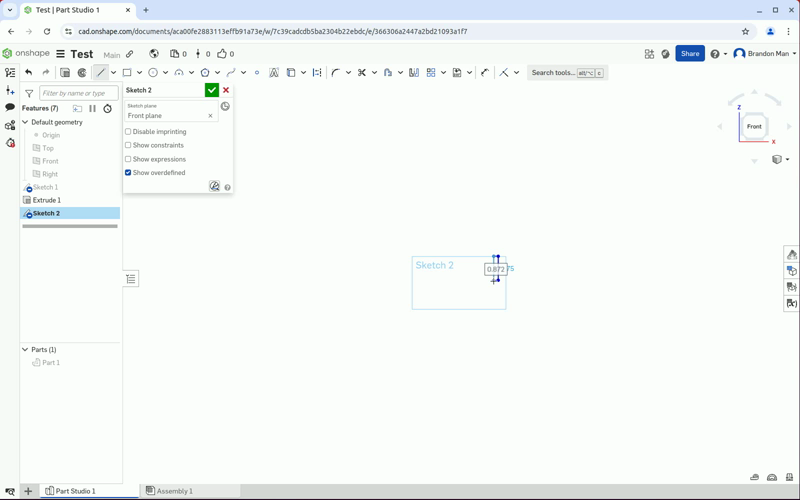
click(493, 280)
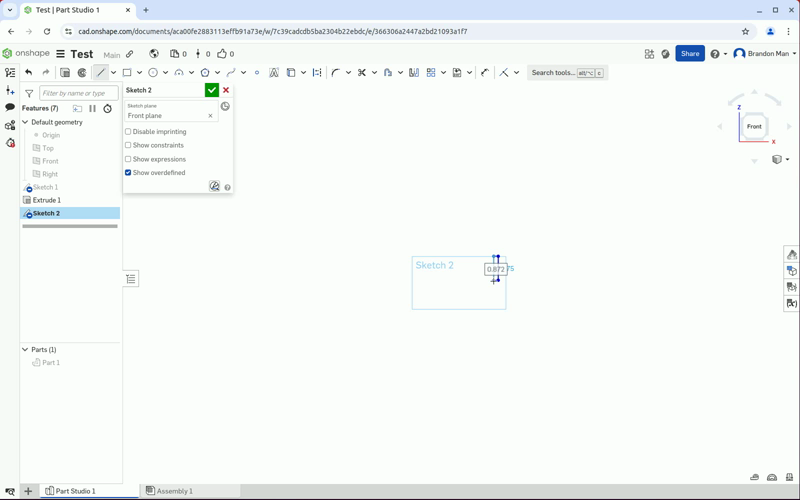
key(esc)
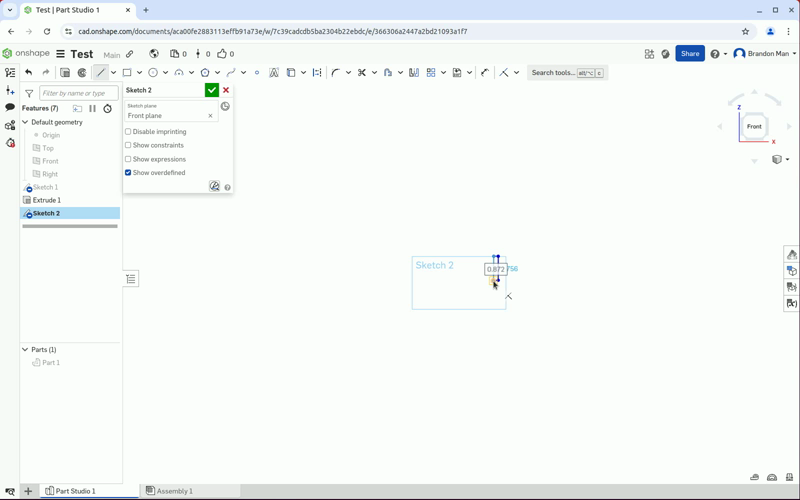
mouse_move(495, 273)
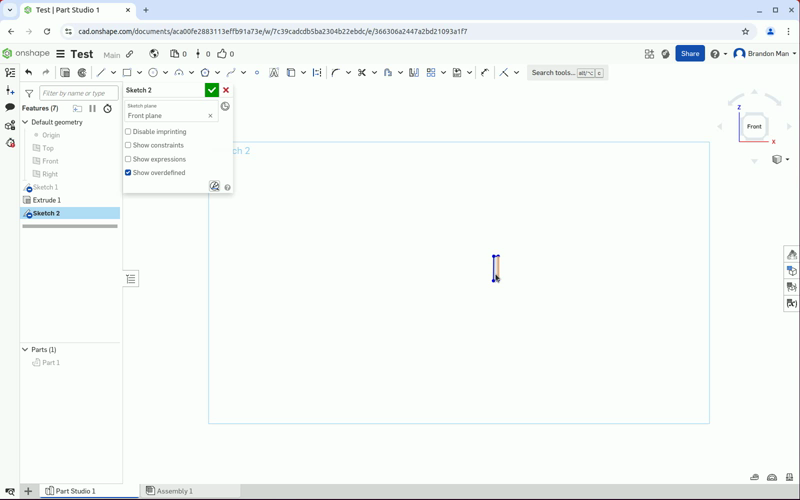
scroll(6)
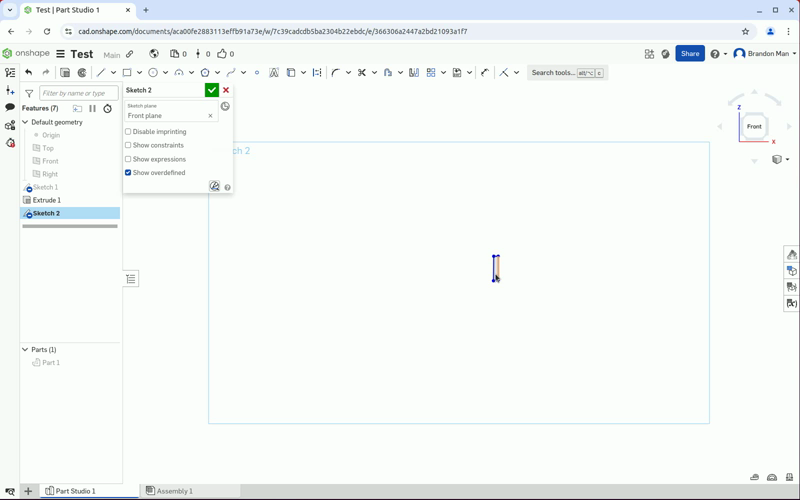
scroll(6)
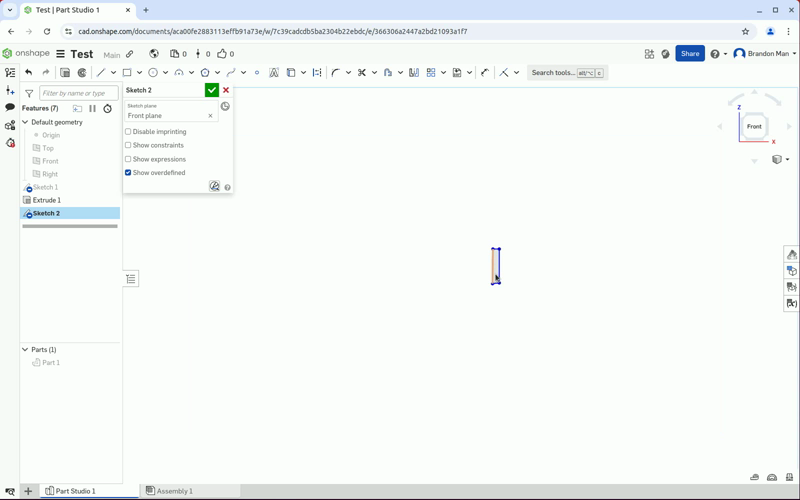
scroll(6)
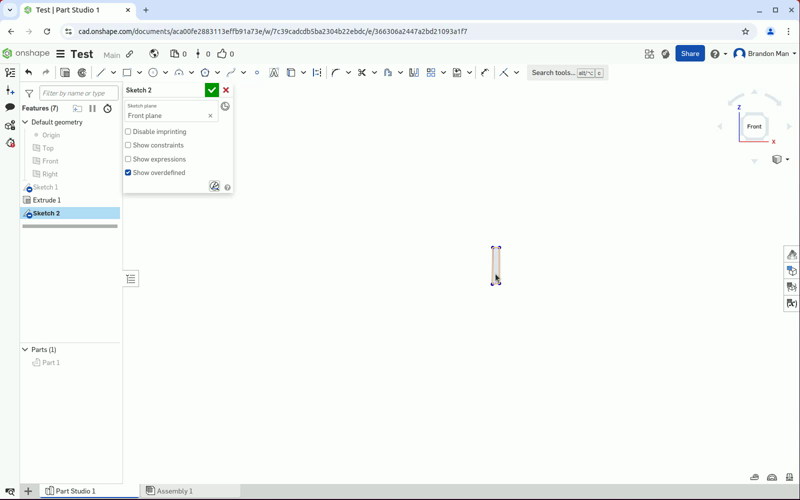
scroll(6)
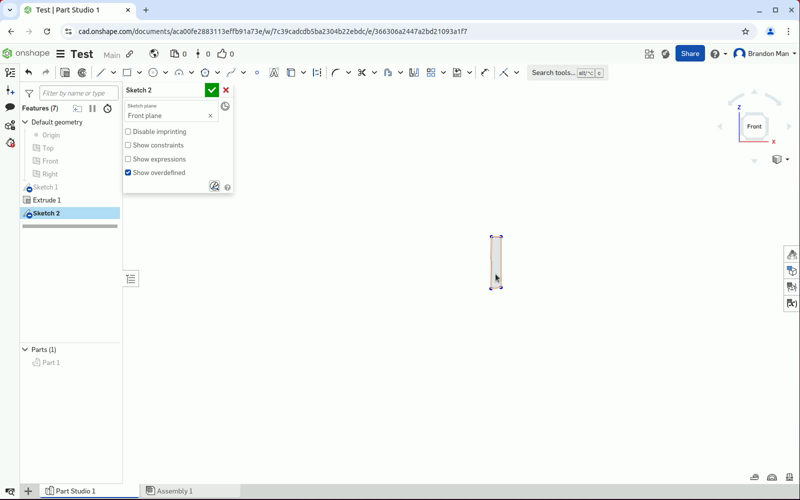
scroll(6)
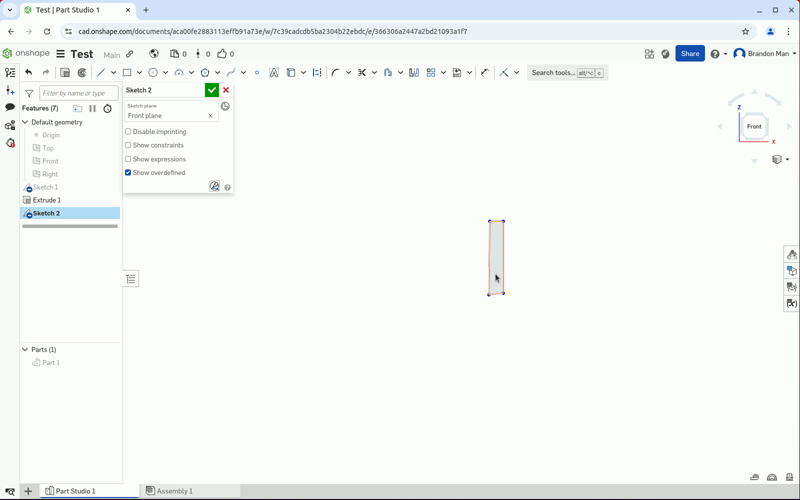
scroll(6)
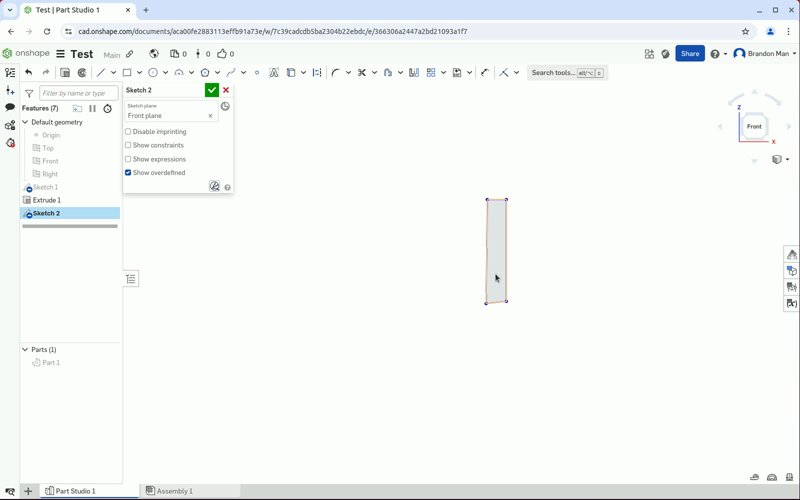
scroll(6)
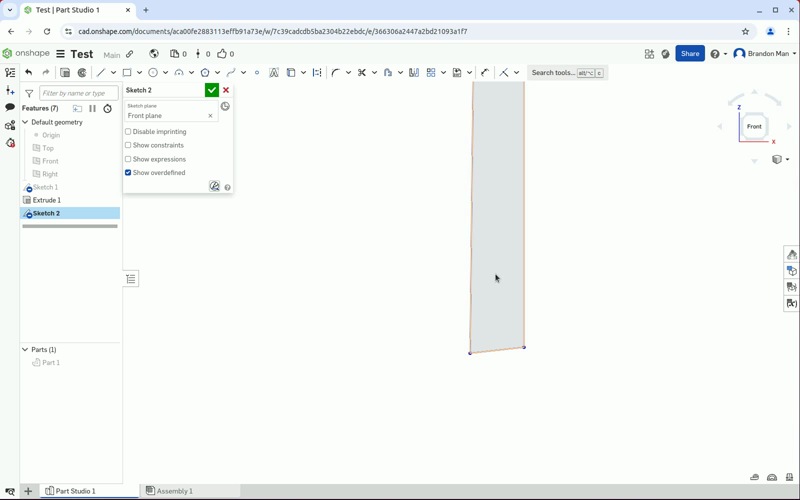
click(495, 273)
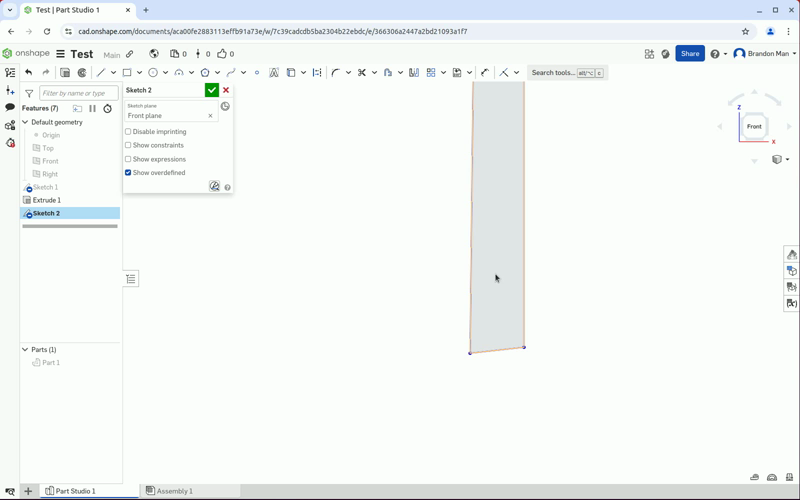
scroll(-6)
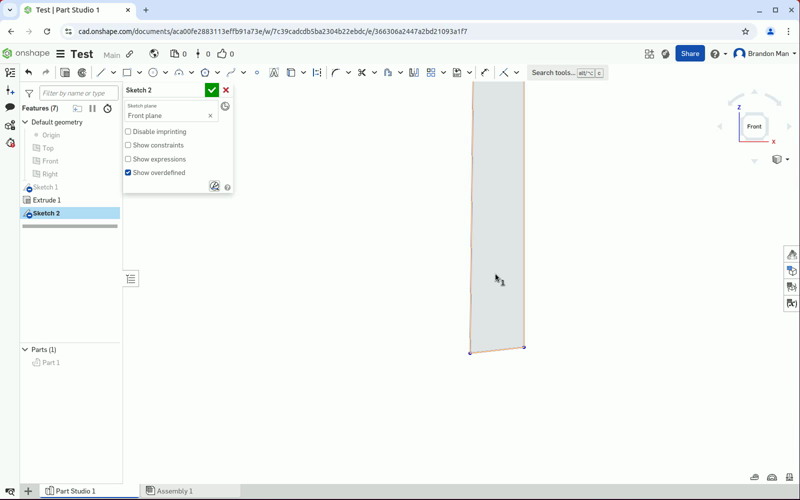
scroll(-6)
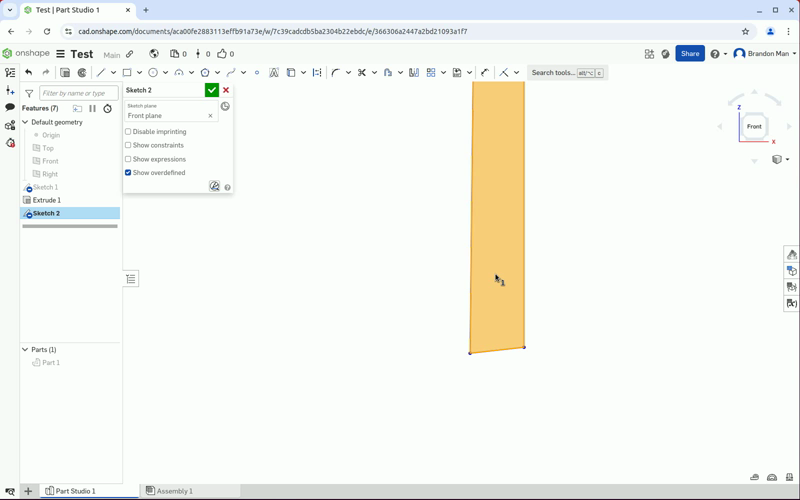
scroll(-6)
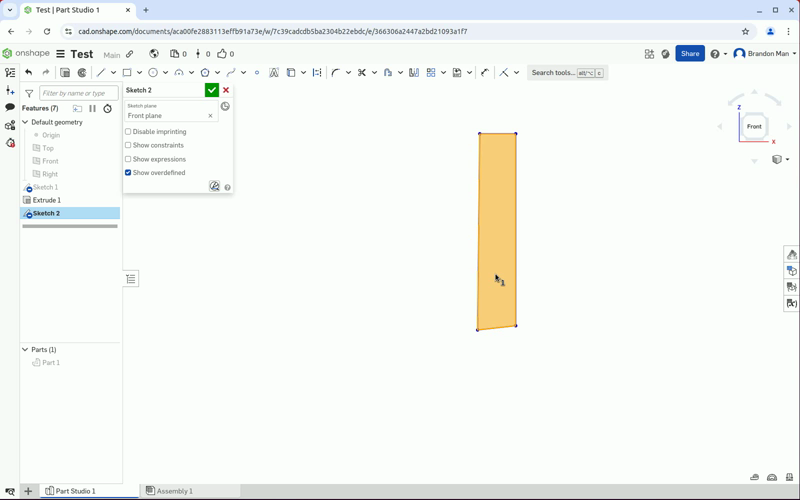
scroll(-6)
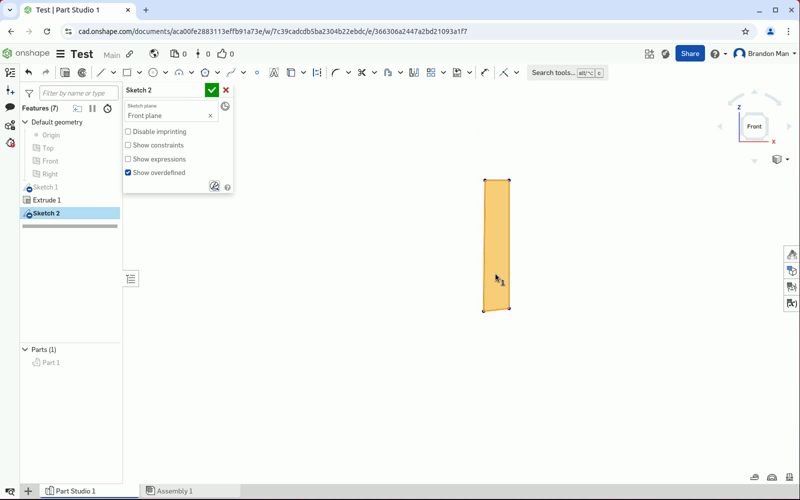
scroll(-6)
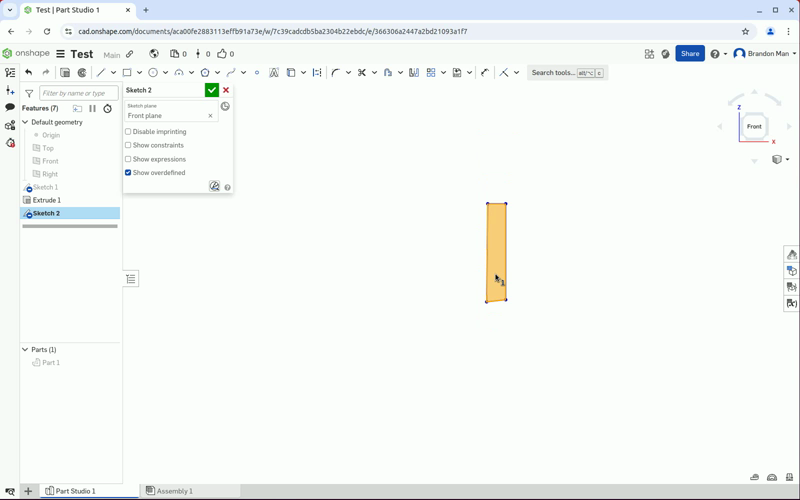
scroll(-6)
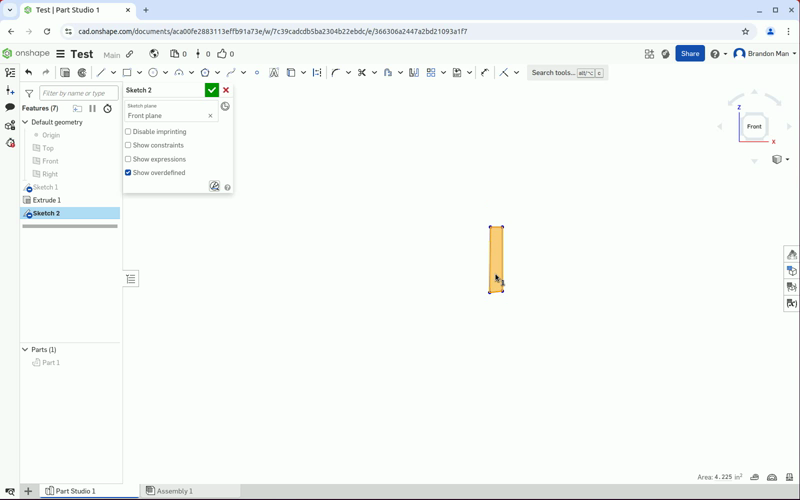
scroll(-6)
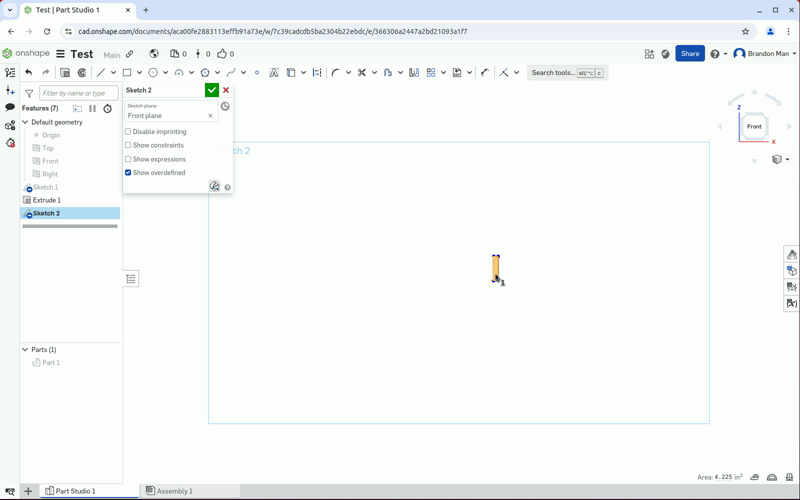
mouse_move(73, 352)
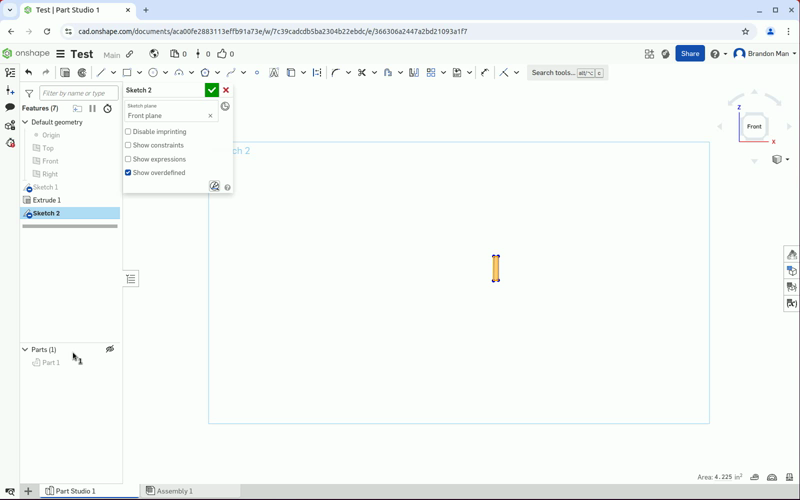
key(shift+y)
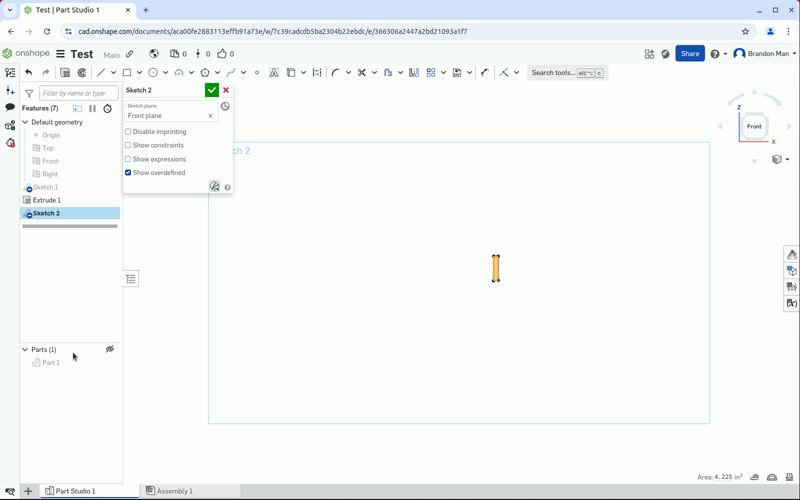
key(shift+e)
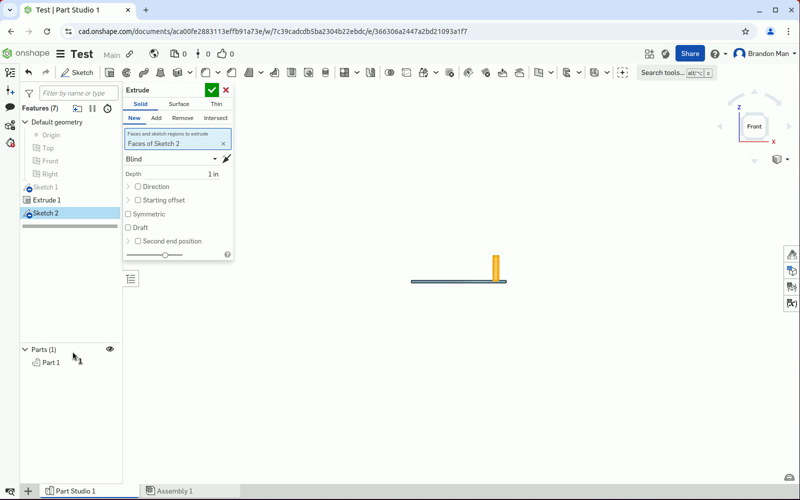
mouse_move(143, 106)
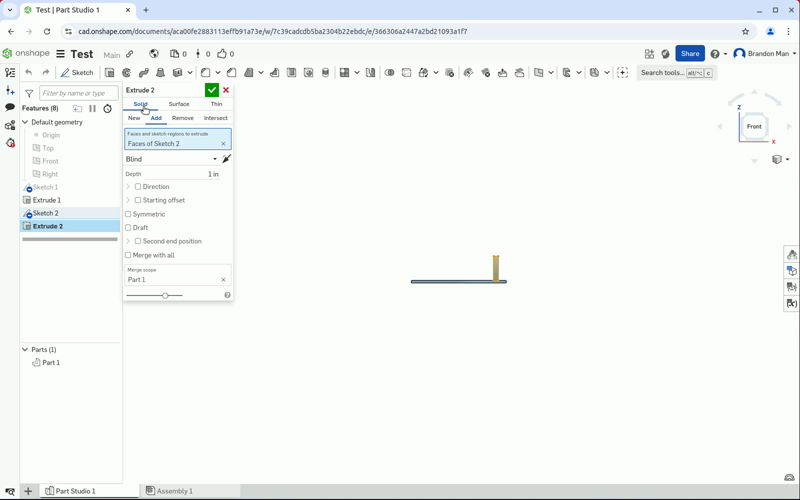
click(143, 106)
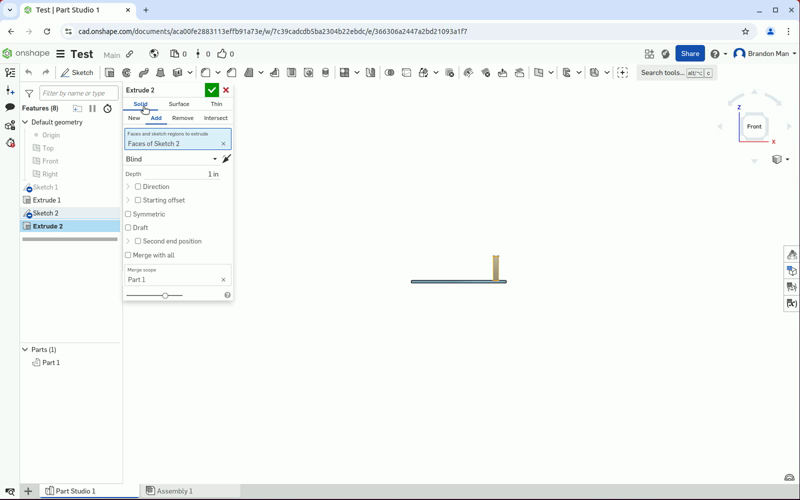
mouse_move(137, 120)
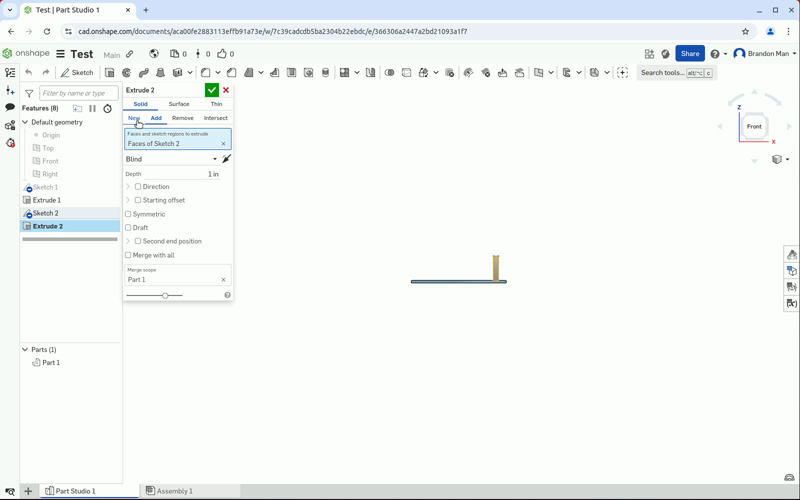
click(137, 120)
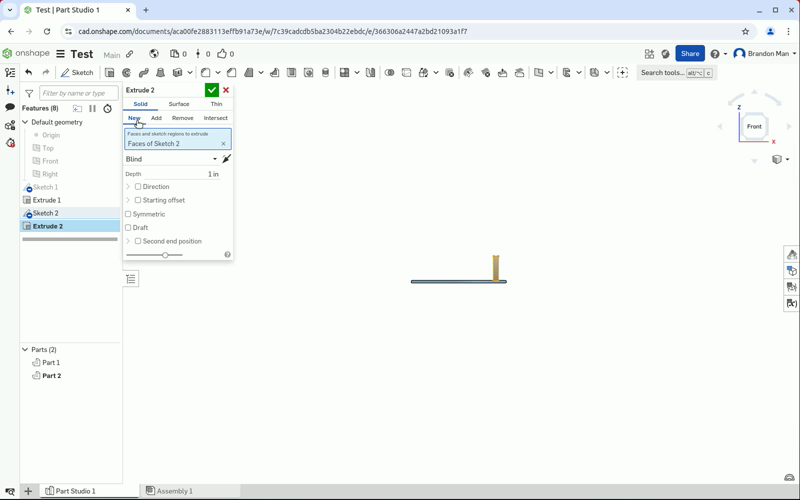
key(tab, 4)
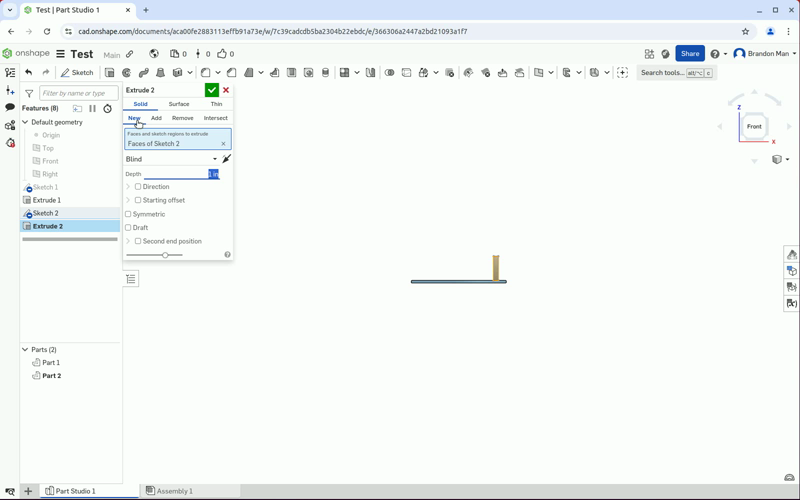
text(0.722)
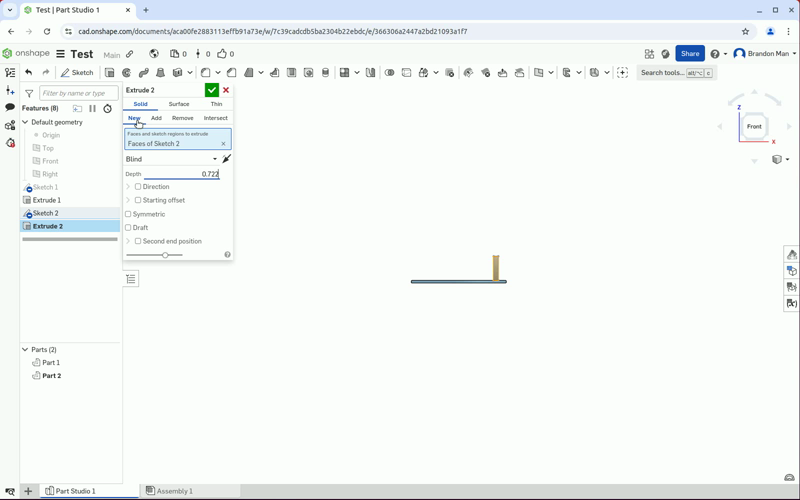
key(enter)
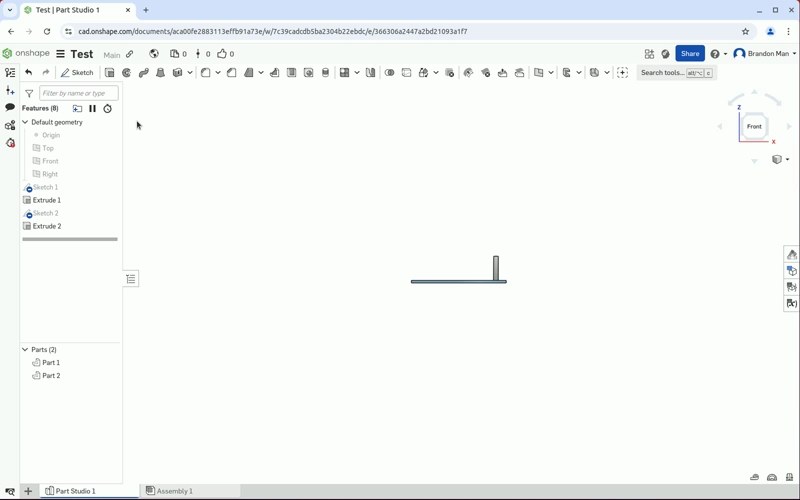
key(shift+h)
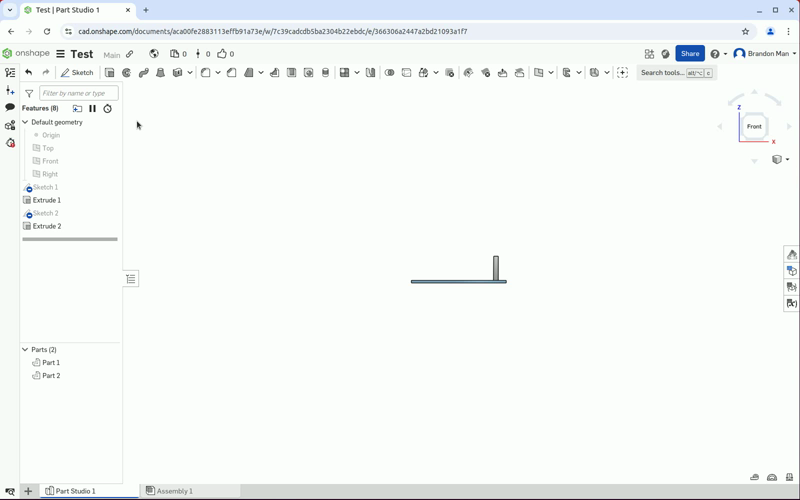
key(shift+h)
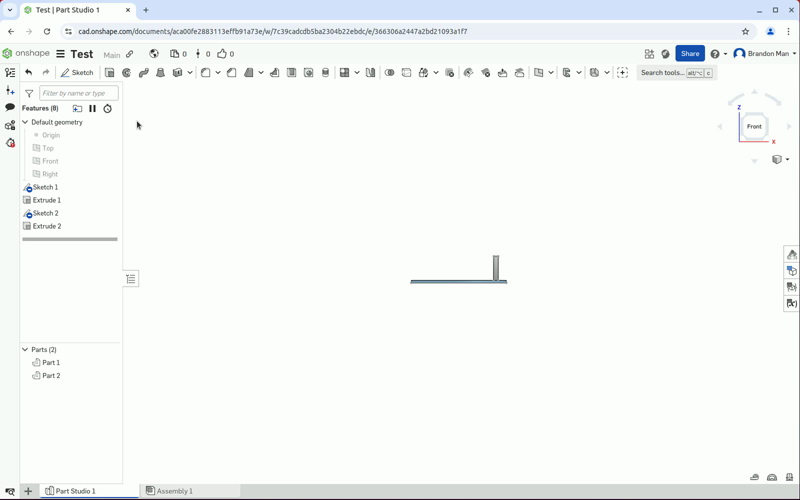
key(shift+7)
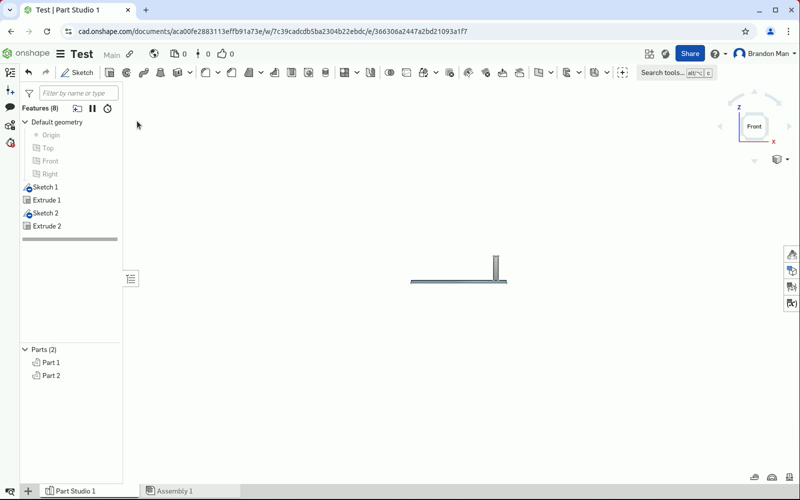
key(left, 2)
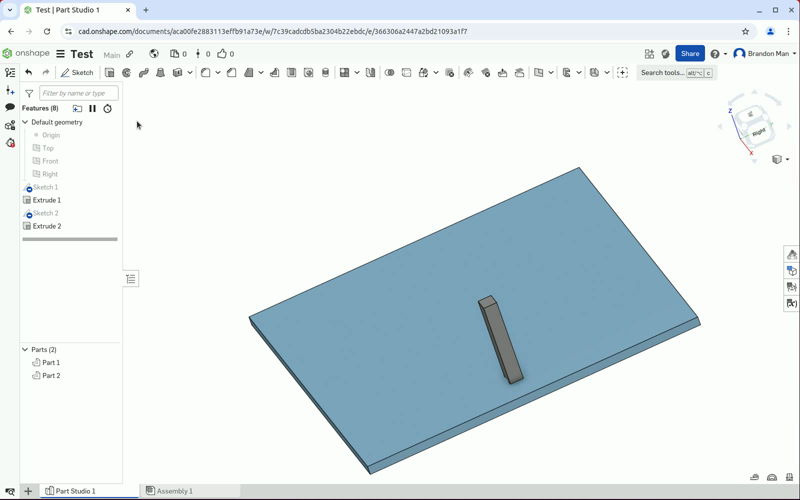
key(down, 2)
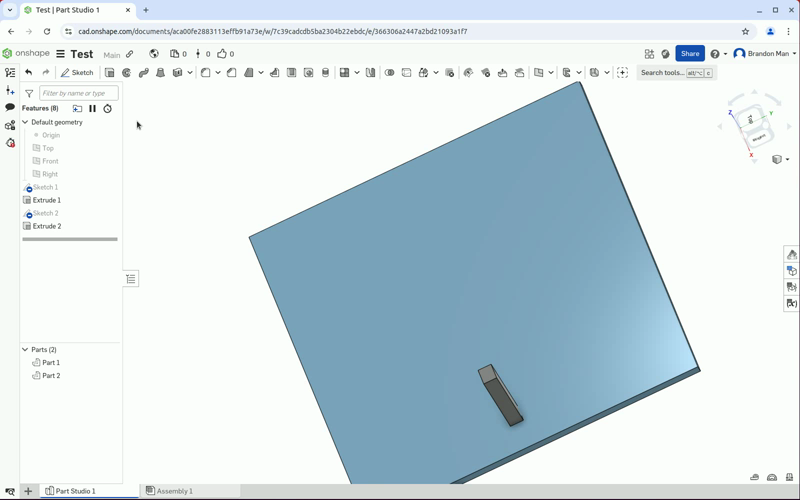
key(up, 2)
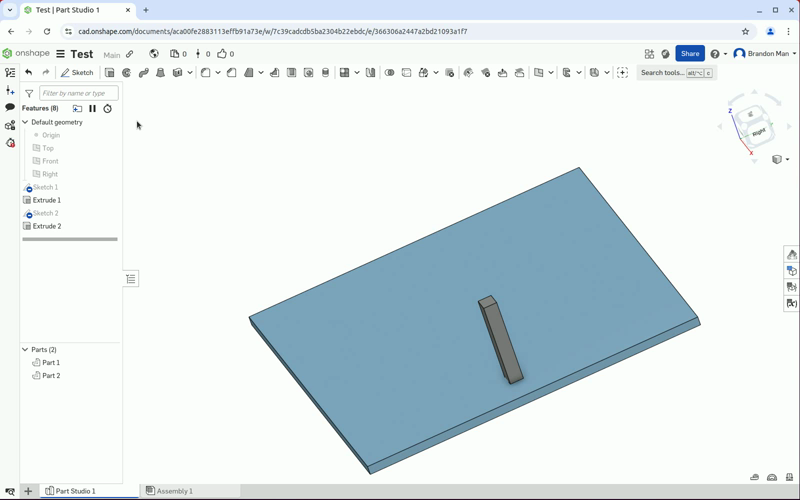
key(right, 2)
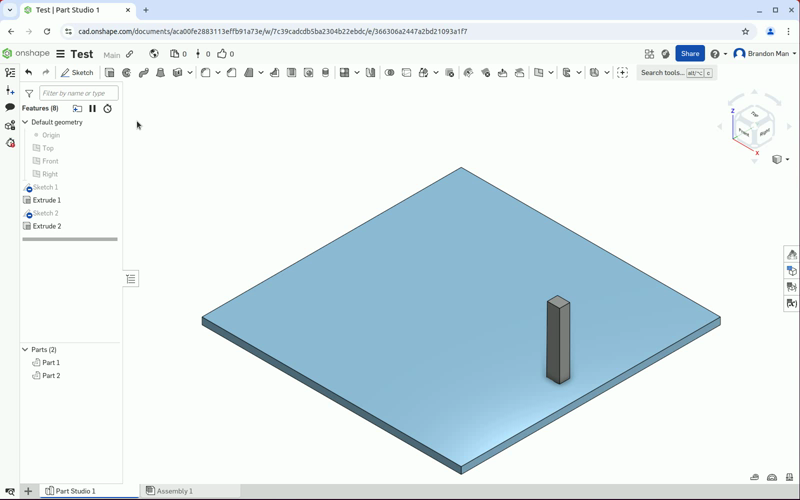
mouse_move(73, 189)
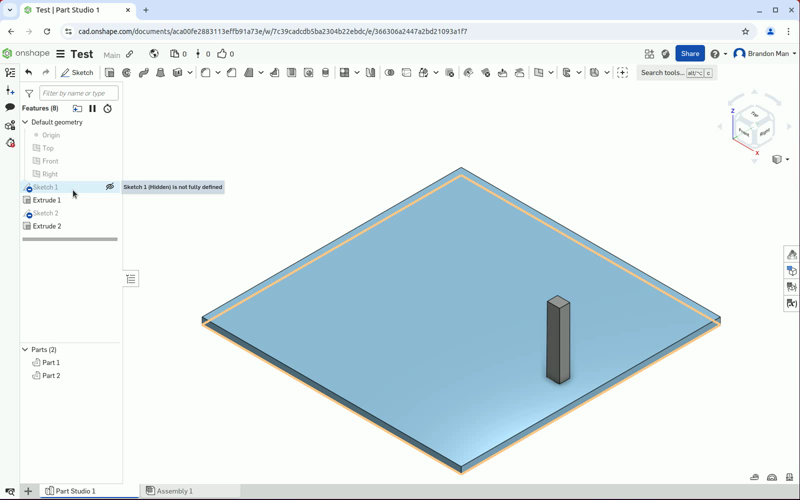
click(73, 189)